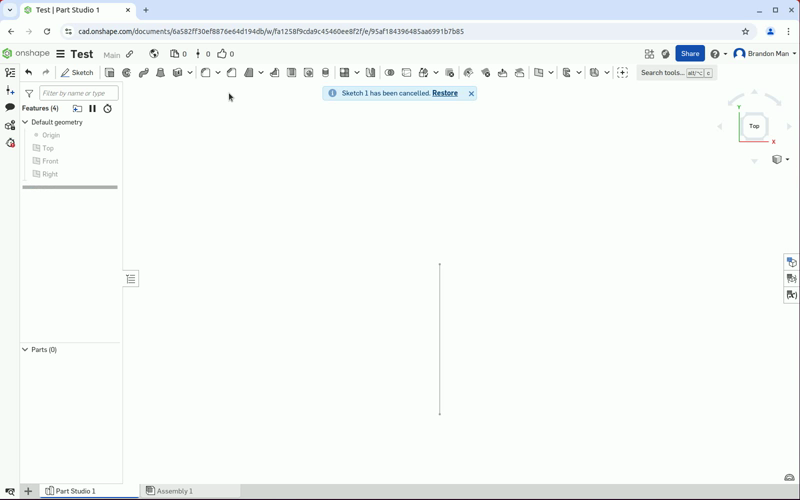
key(shift+h)
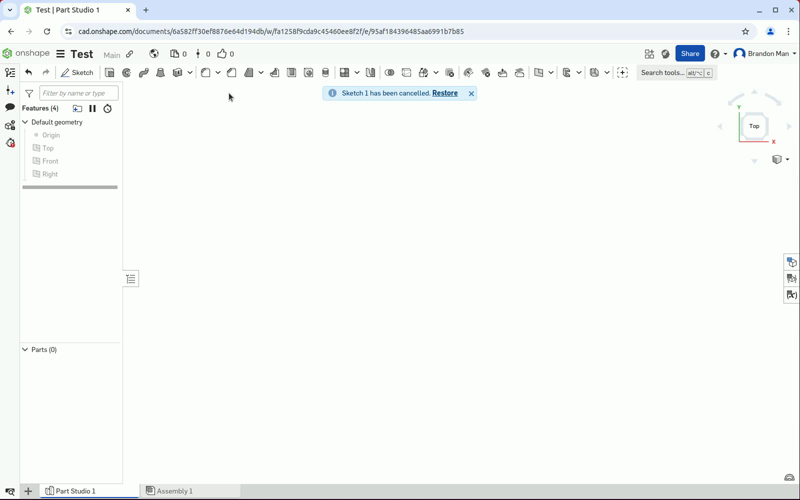
mouse_move(73, 352)
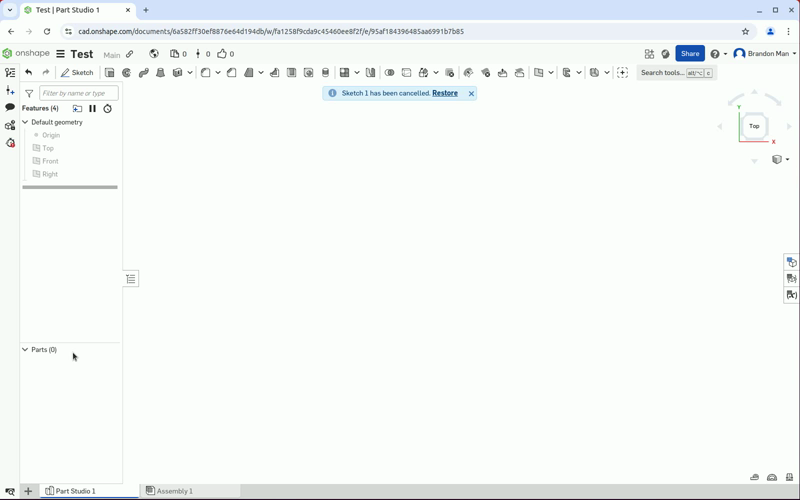
key(y)
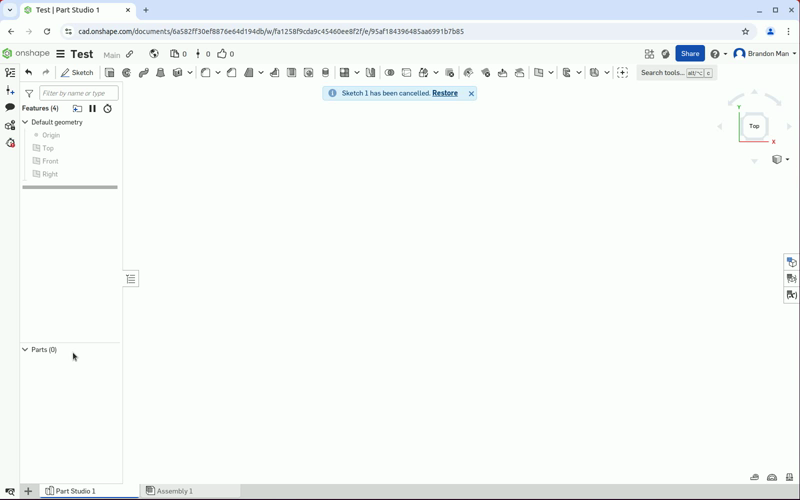
key(shift+p)
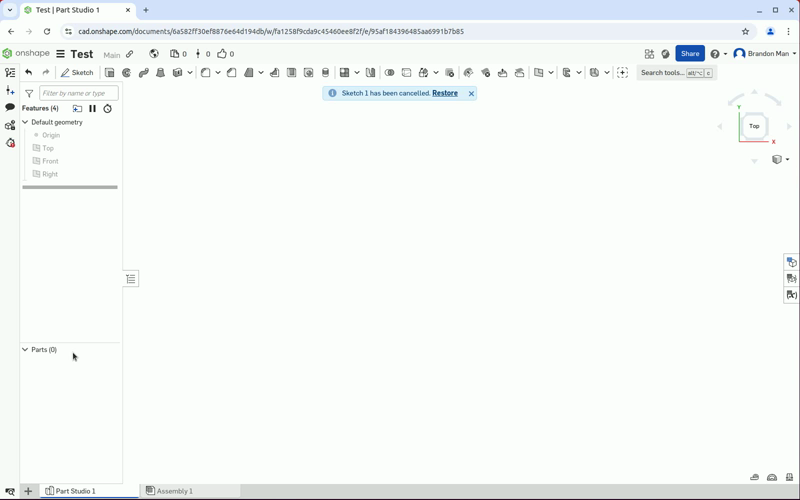
key(space)
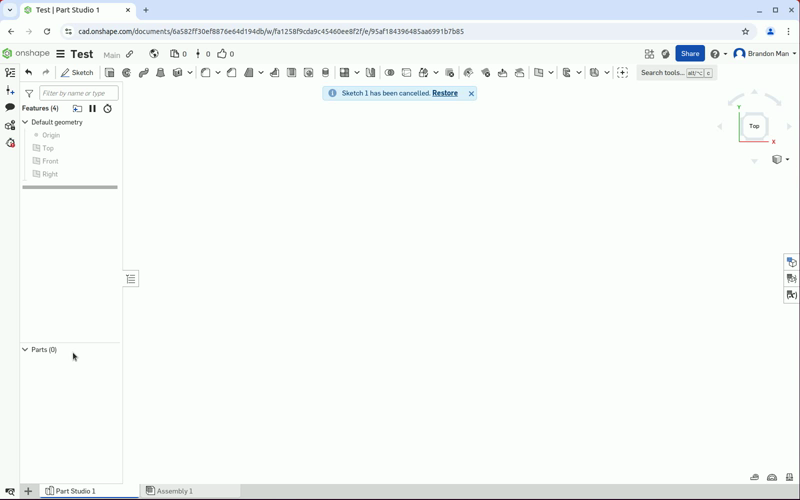
key_down(shift)
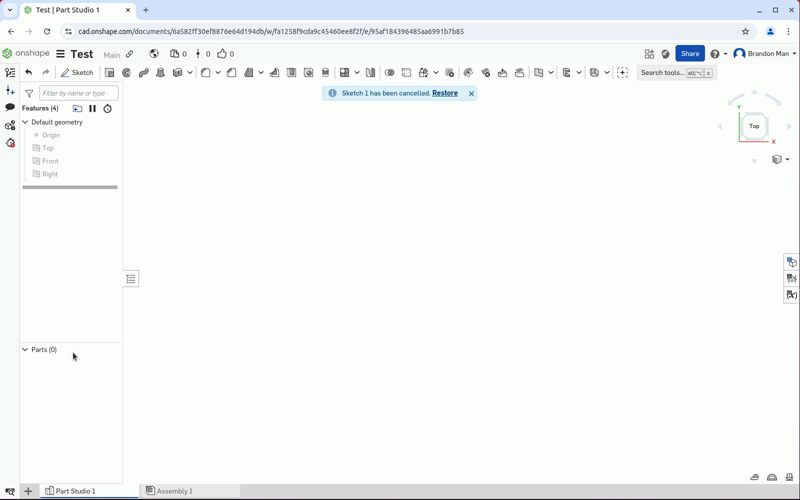
key(up)
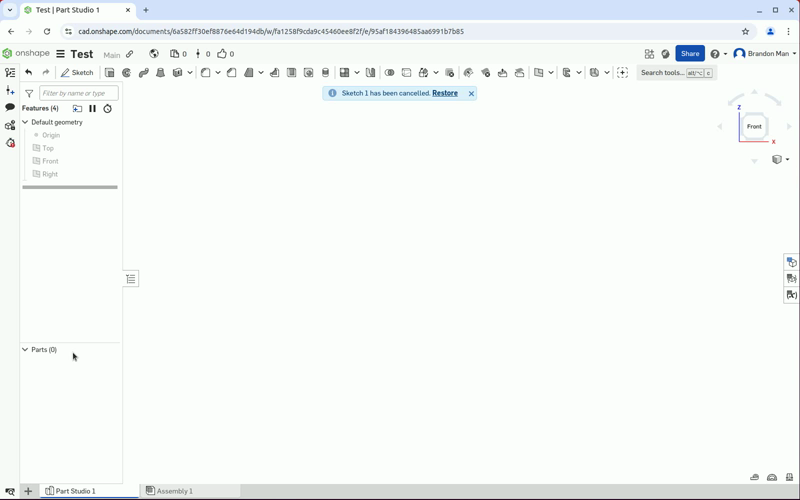
key_up(shift)
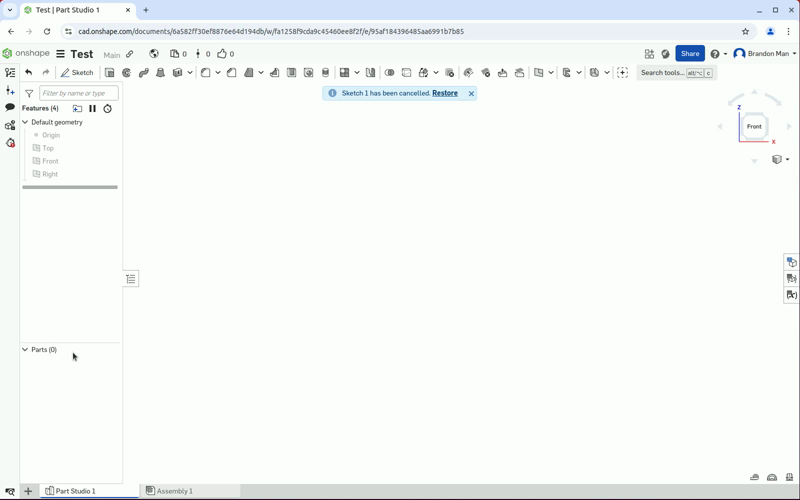
key(space)
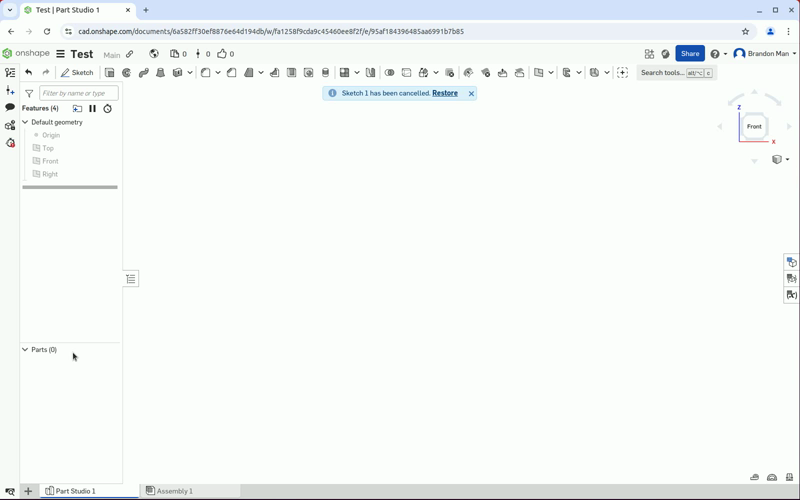
key_down(shift)
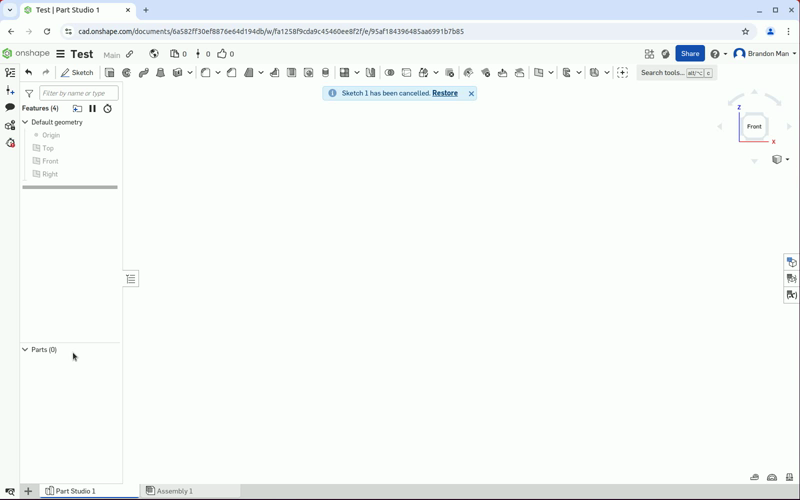
key(left)
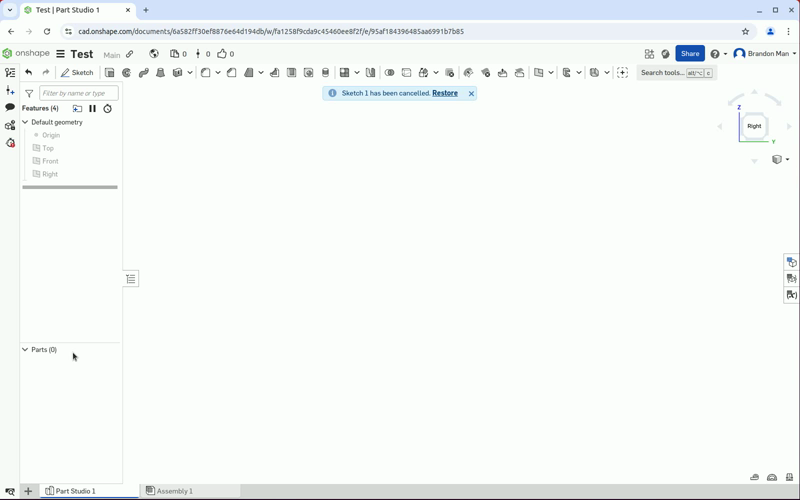
key_up(shift)
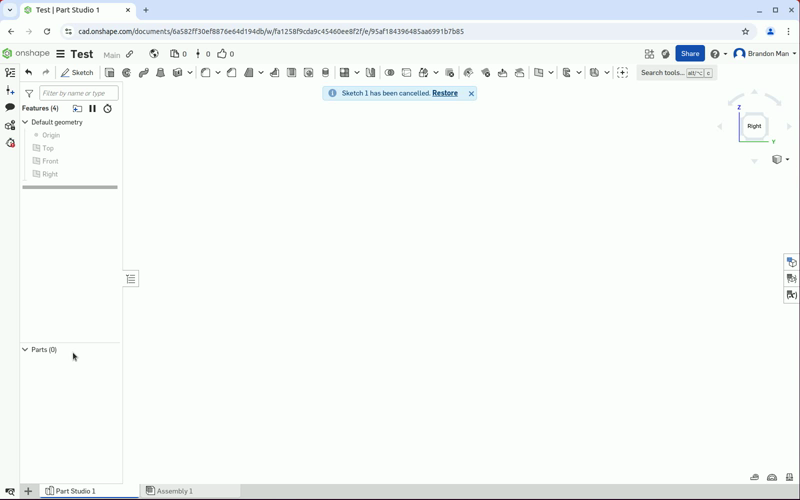
mouse_move(73, 352)
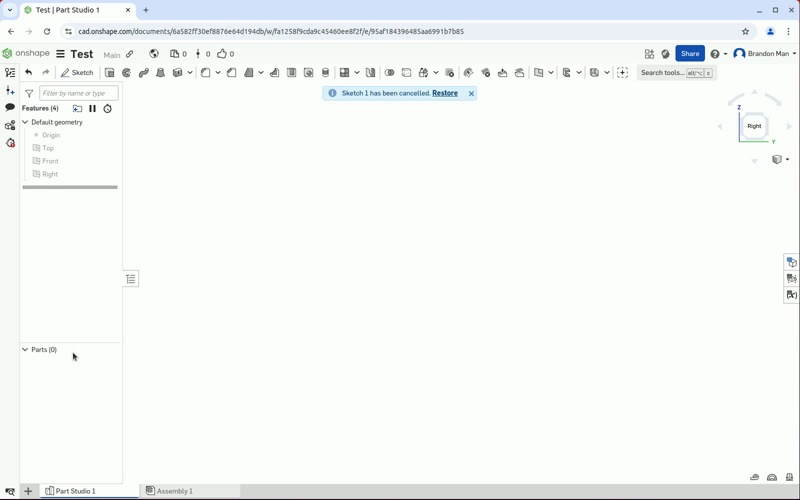
key(shift+y)
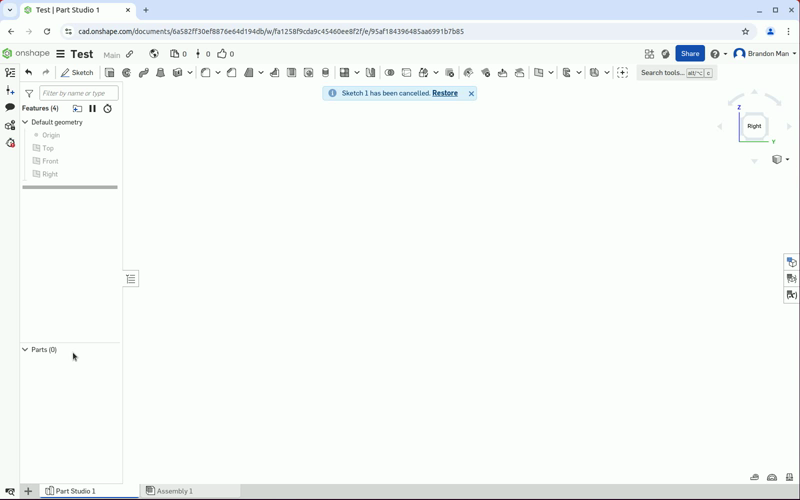
key(shift+s)
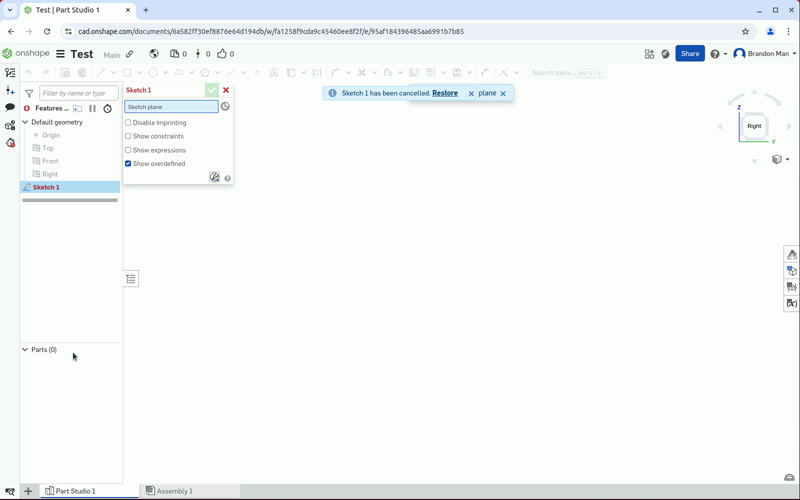
mouse_move(73, 176)
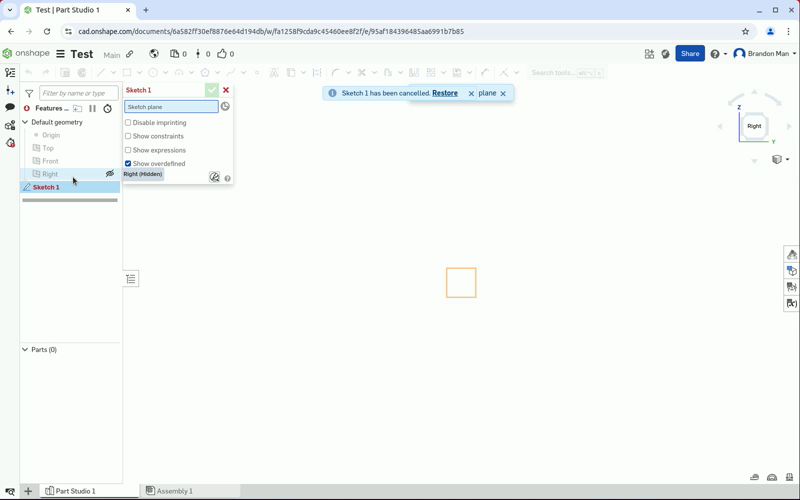
click(73, 176)
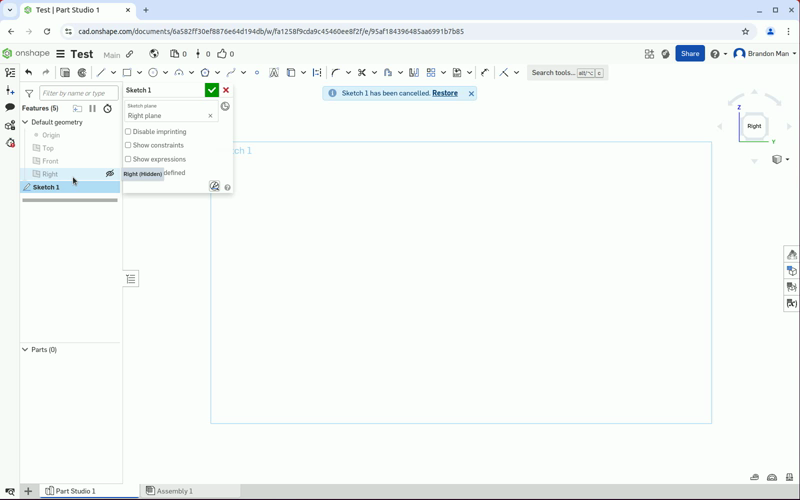
mouse_move(73, 352)
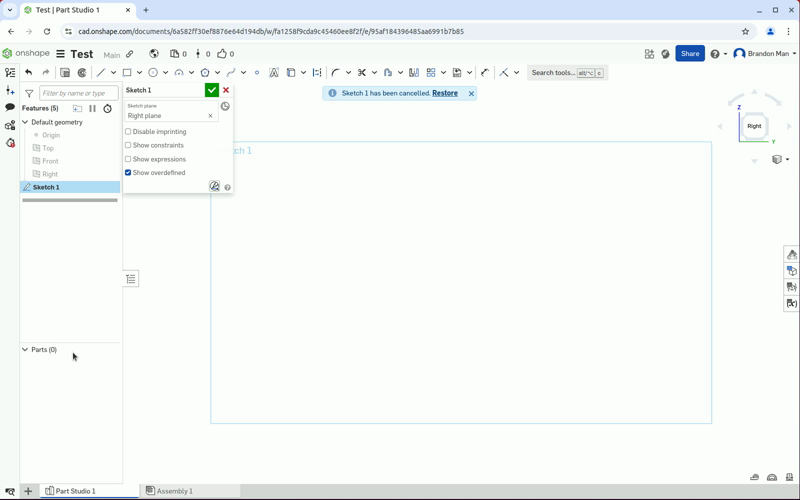
key(y)
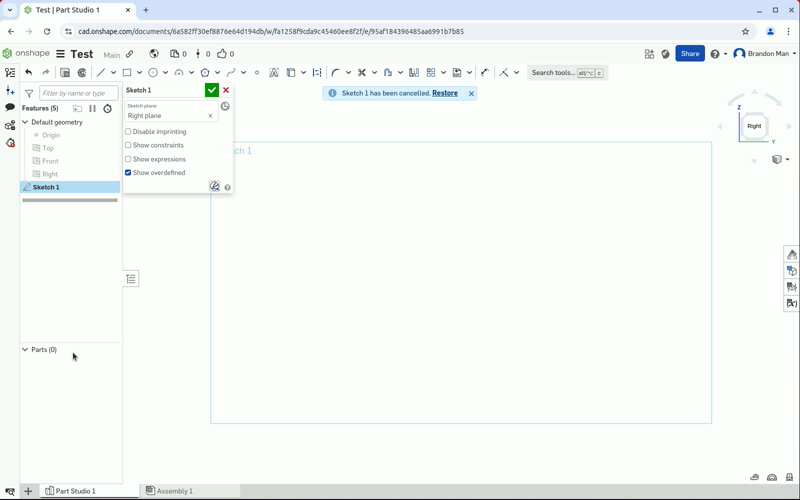
key(l)
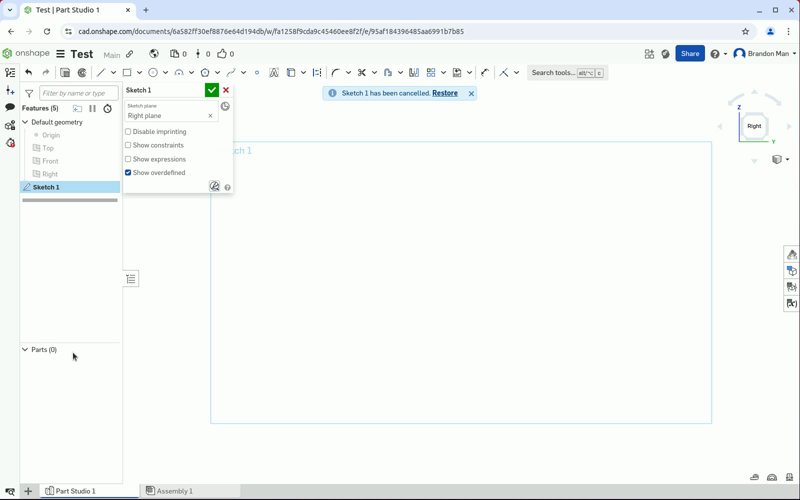
key_down(shift)
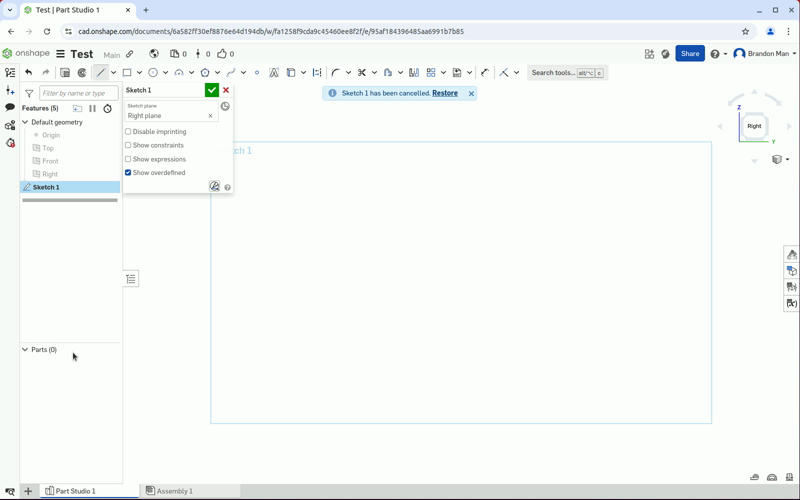
mouse_move(418, 328)
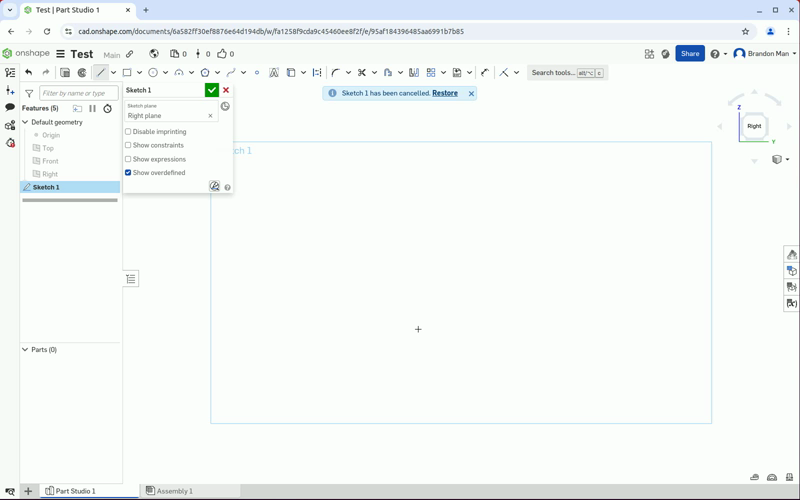
click(418, 328)
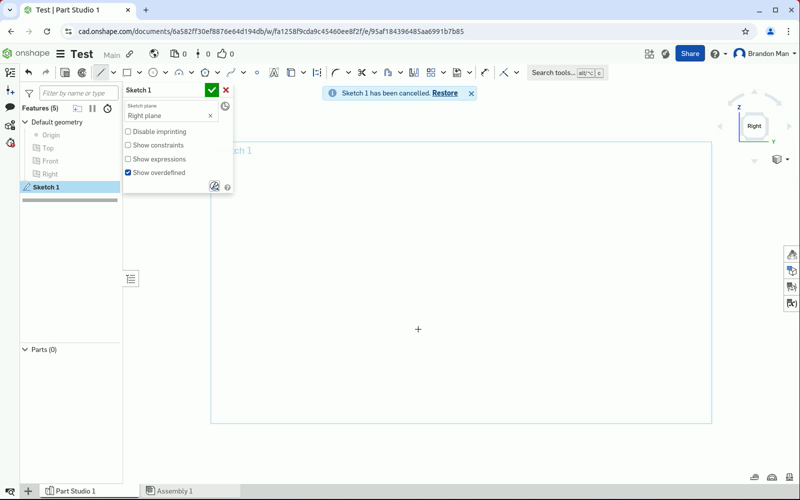
key_up(shift)
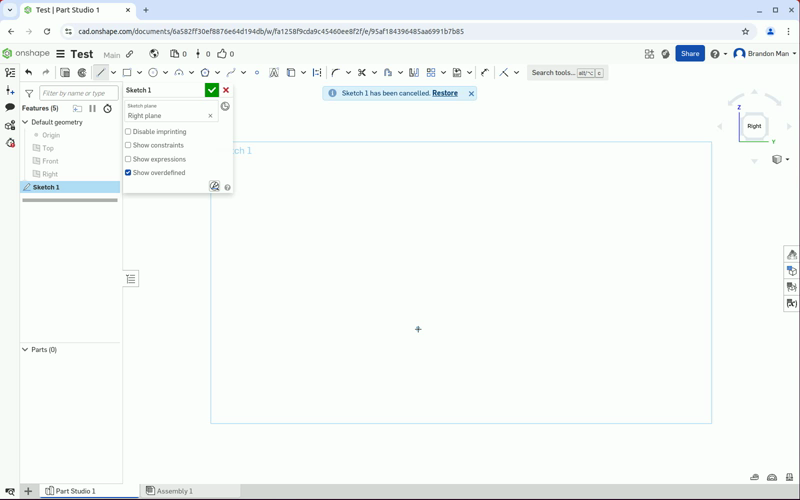
key_down(shift)
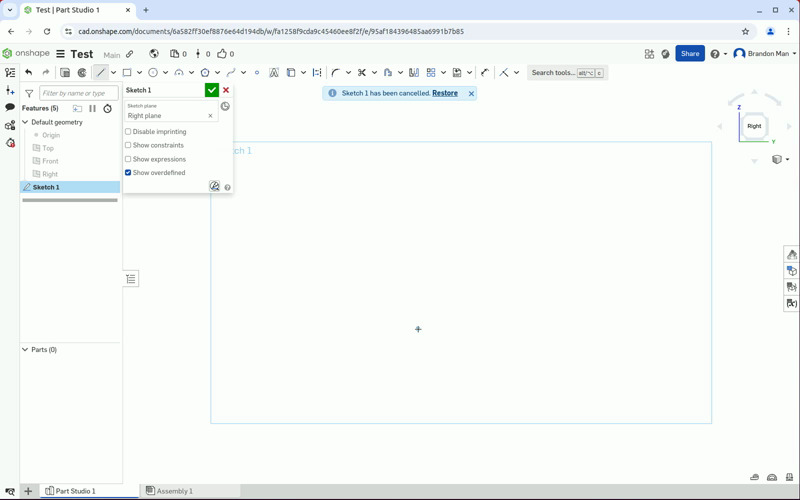
mouse_move(489, 328)
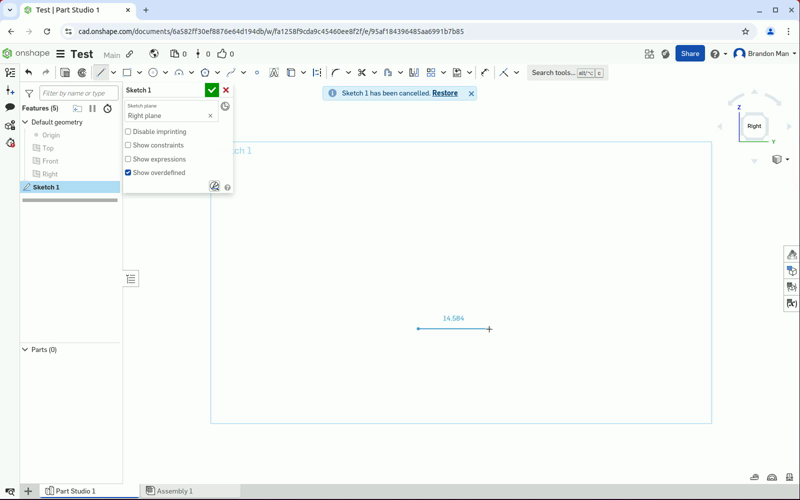
click(489, 328)
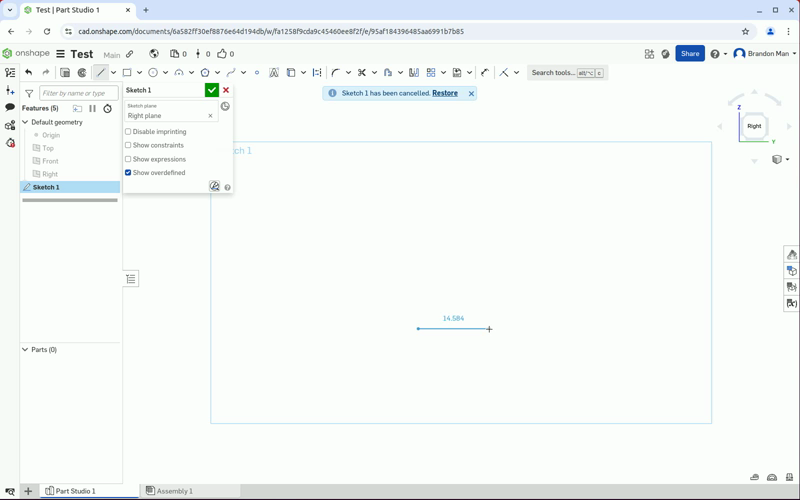
key_up(shift)
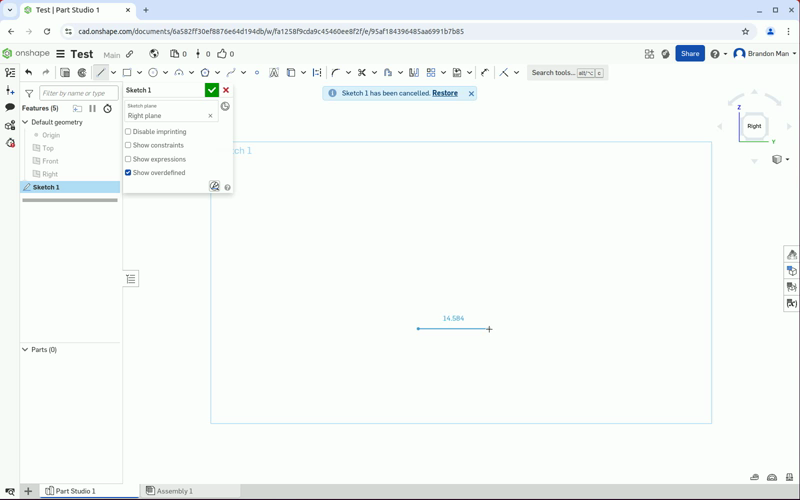
key_down(shift)
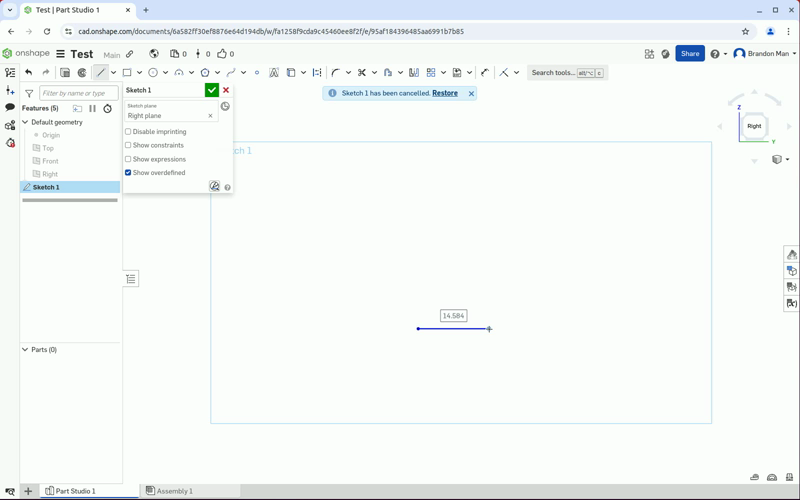
mouse_move(489, 243)
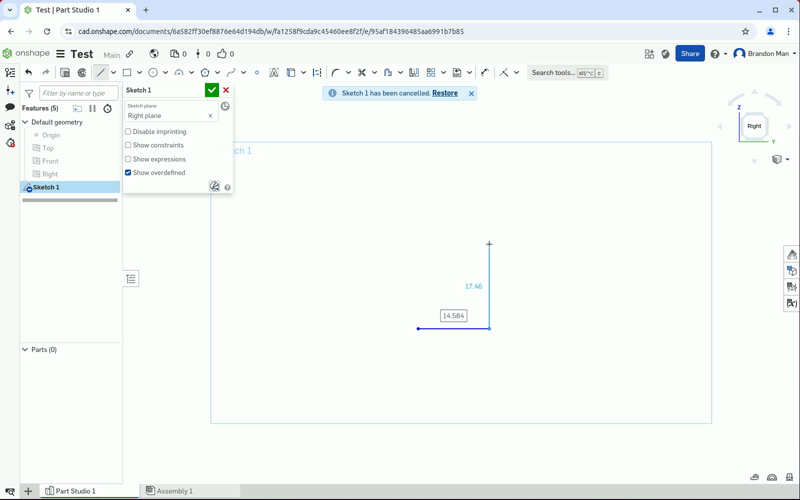
click(489, 243)
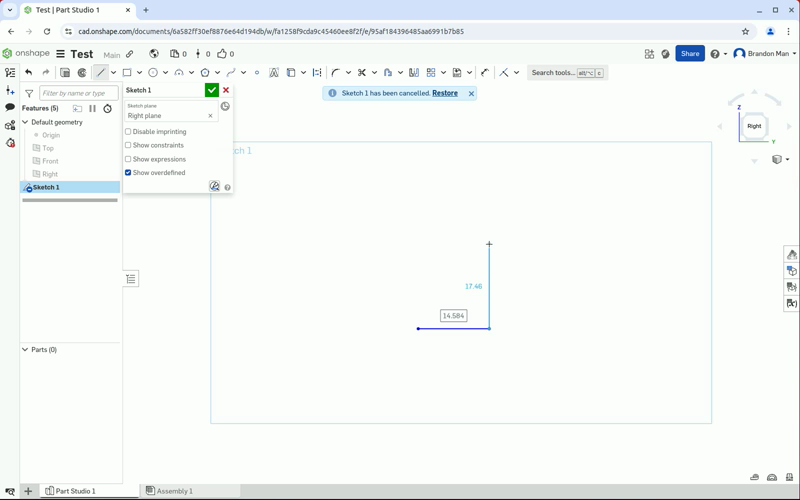
key_up(shift)
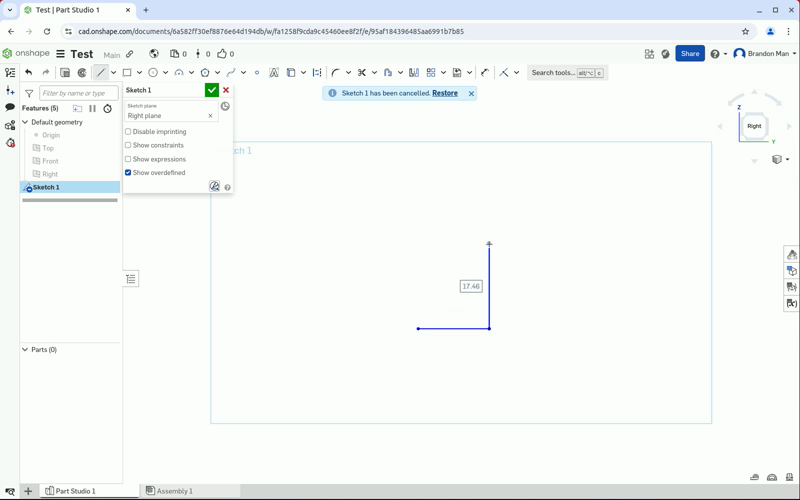
key_down(shift)
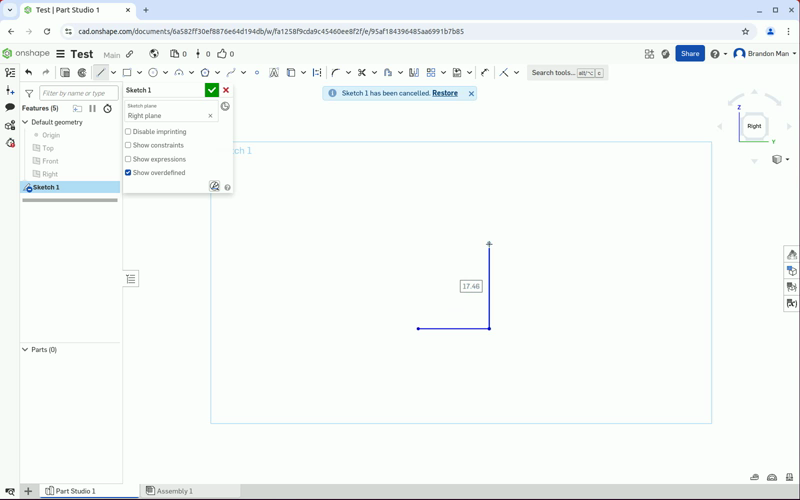
mouse_move(519, 243)
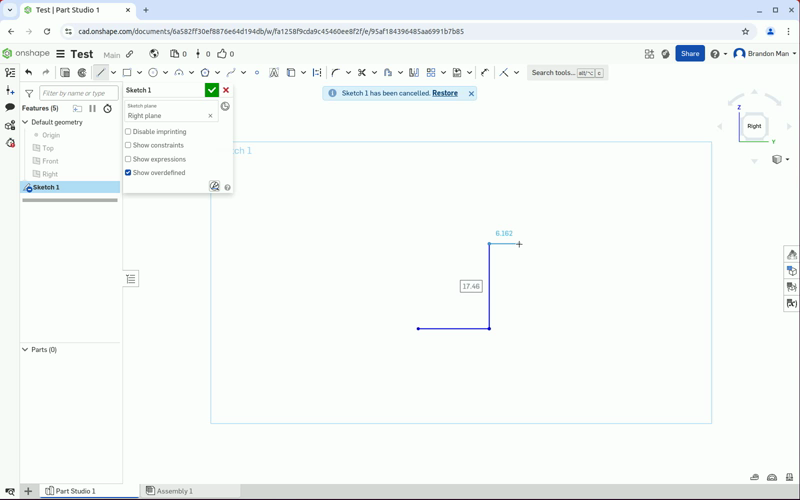
mouse_move(450, 243)
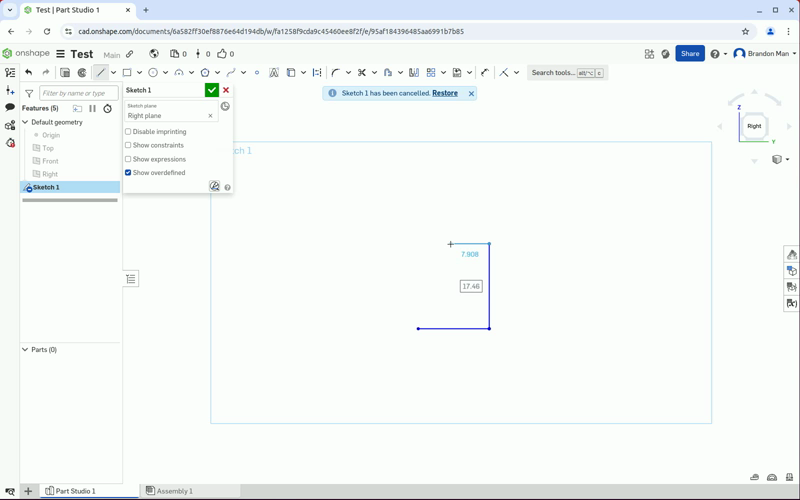
click(450, 243)
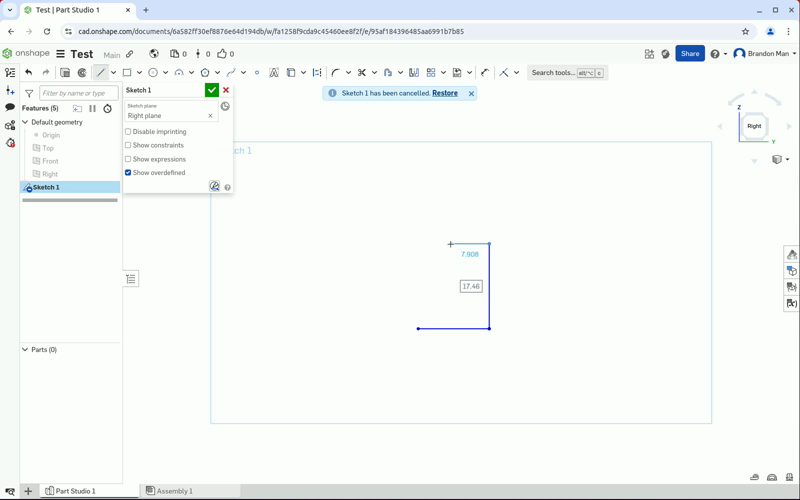
key_up(shift)
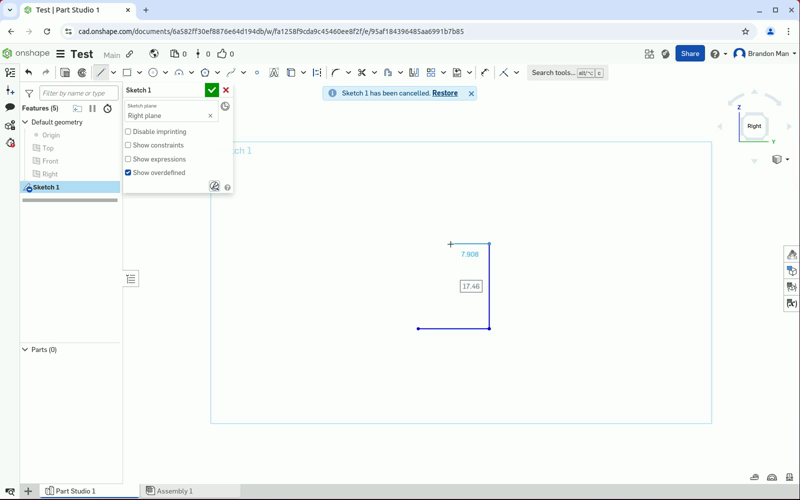
key_down(shift)
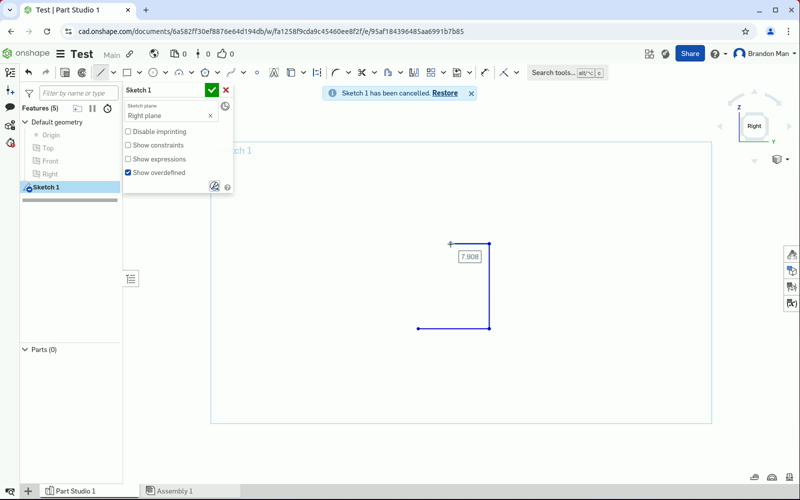
mouse_move(450, 309)
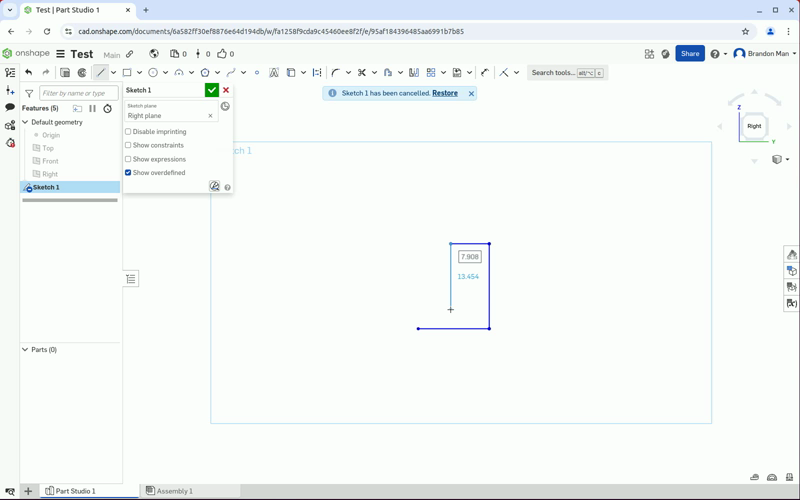
click(450, 309)
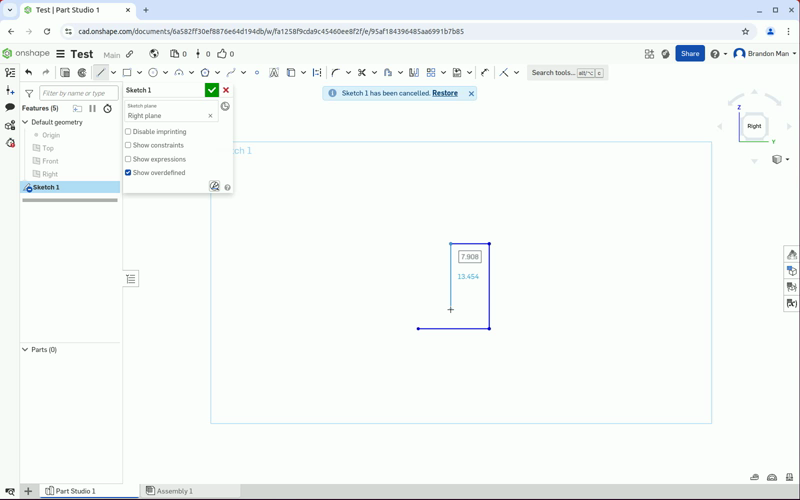
key_up(shift)
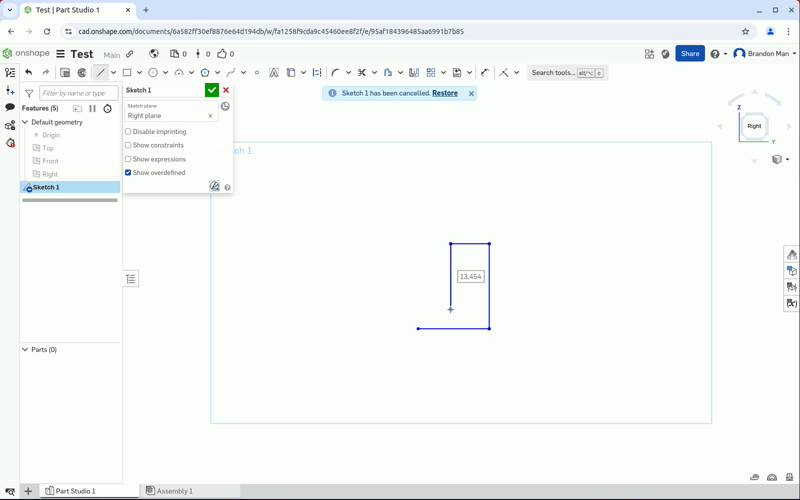
key_down(shift)
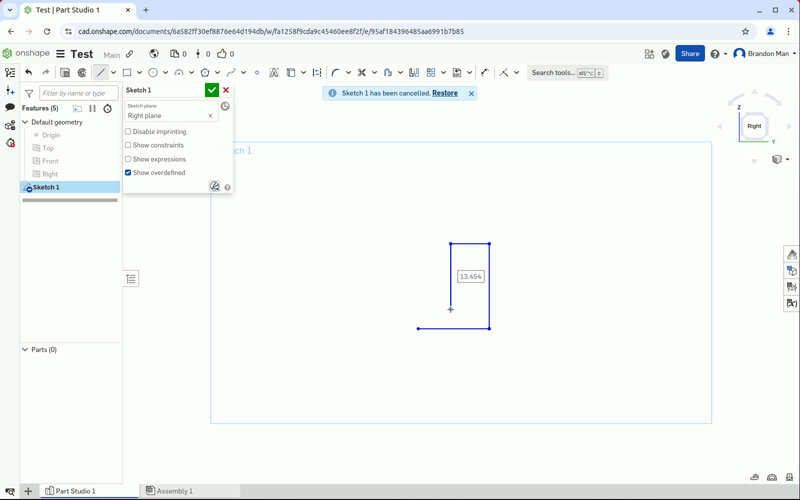
mouse_move(480, 309)
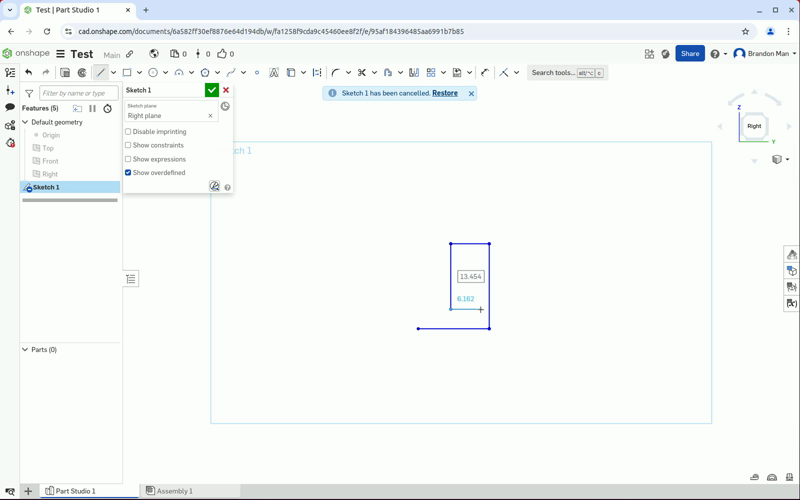
mouse_move(418, 309)
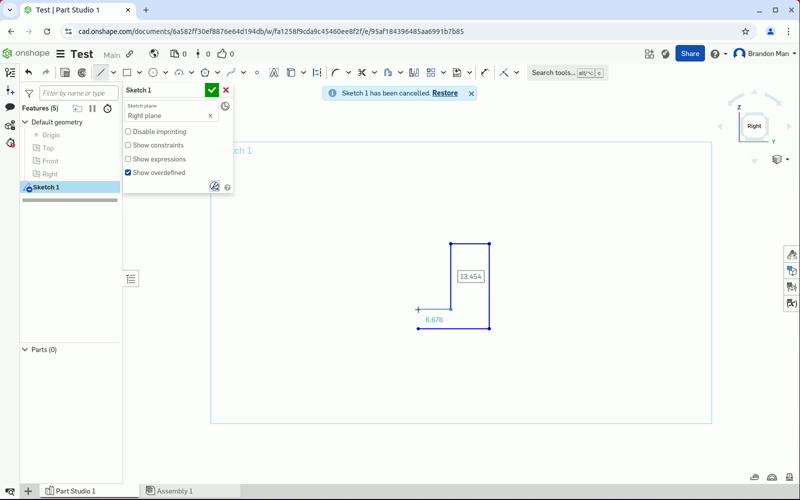
click(418, 309)
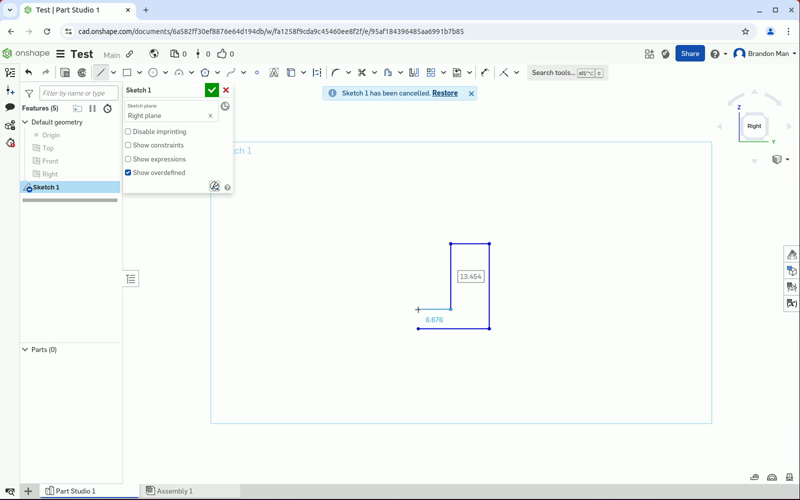
key_up(shift)
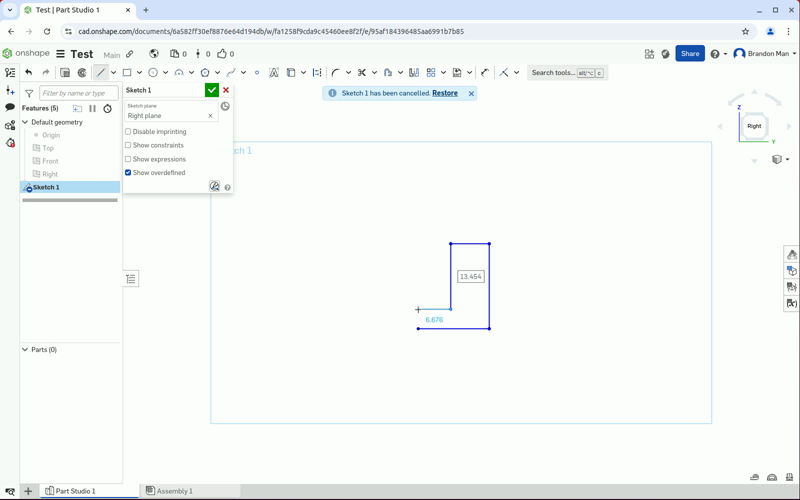
mouse_move(448, 309)
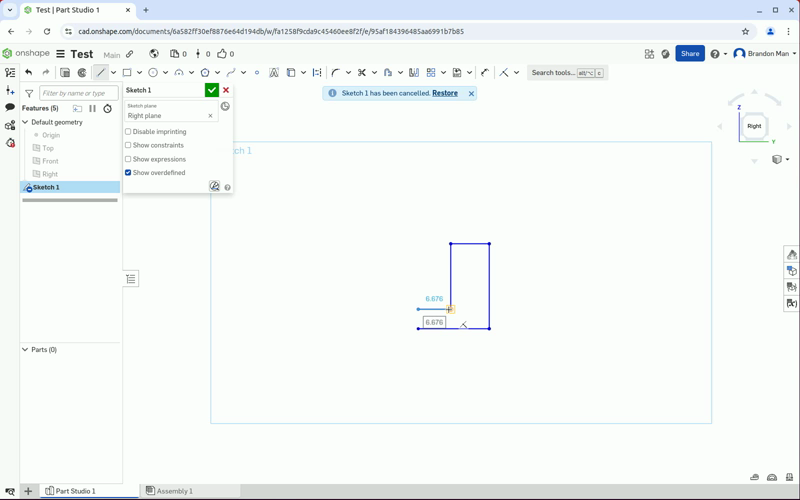
key_down(shift)
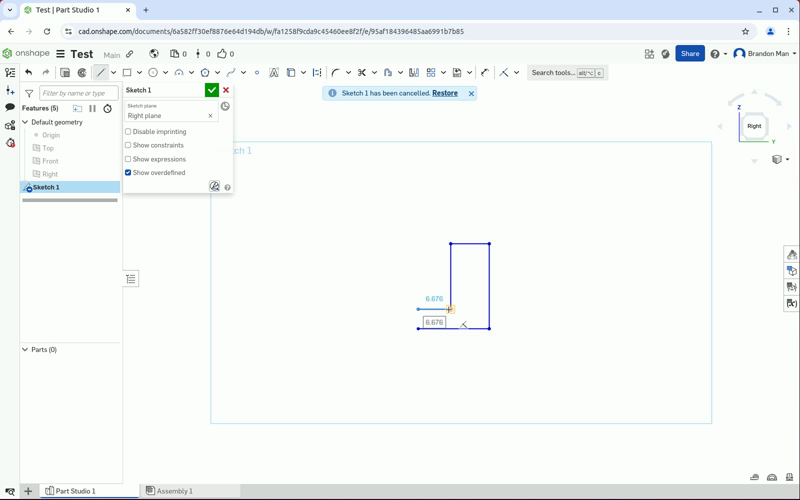
mouse_move(418, 328)
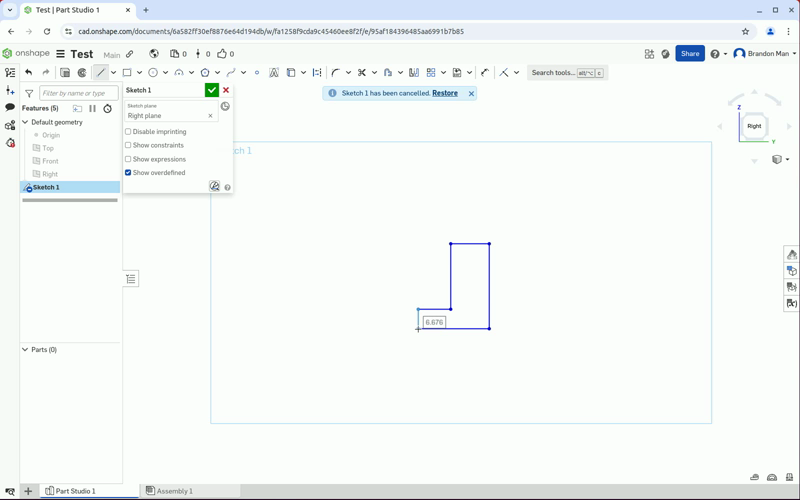
key_up(shift)
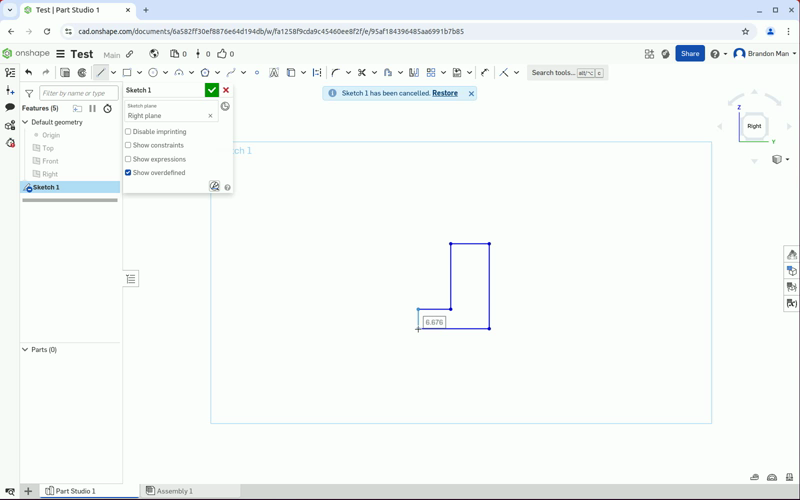
click(418, 328)
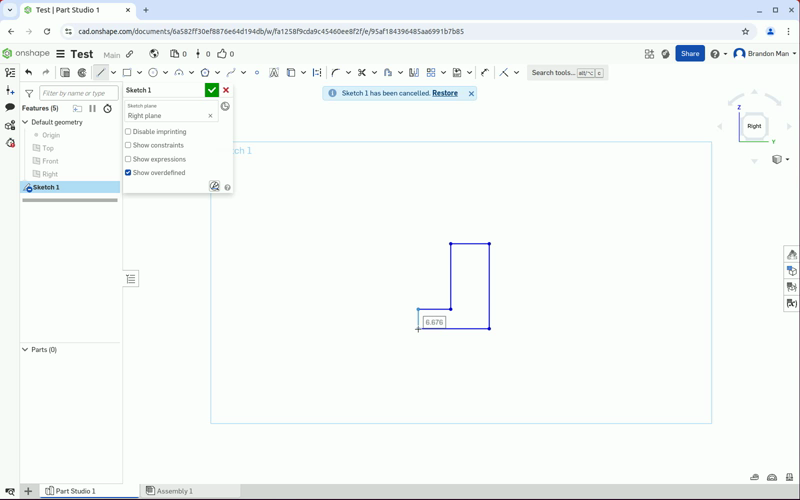
key(esc)
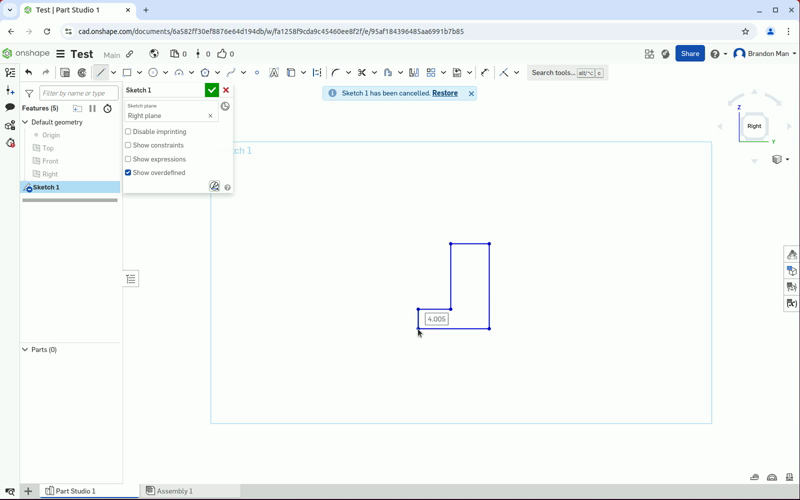
mouse_move(455, 302)
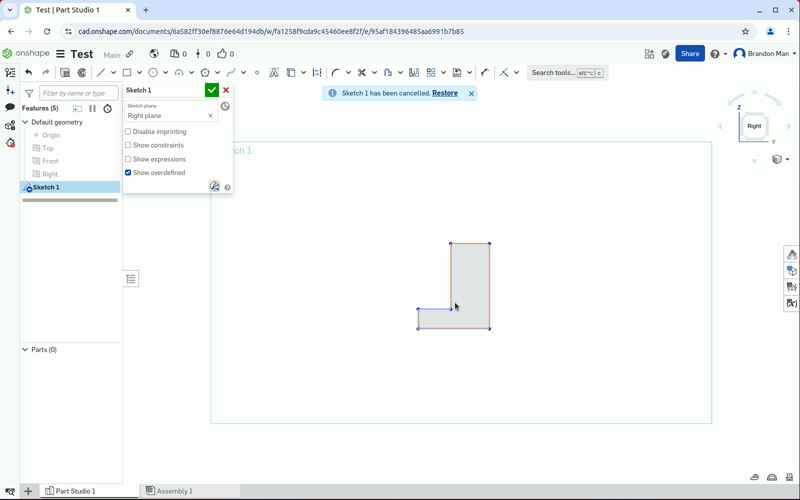
click(455, 302)
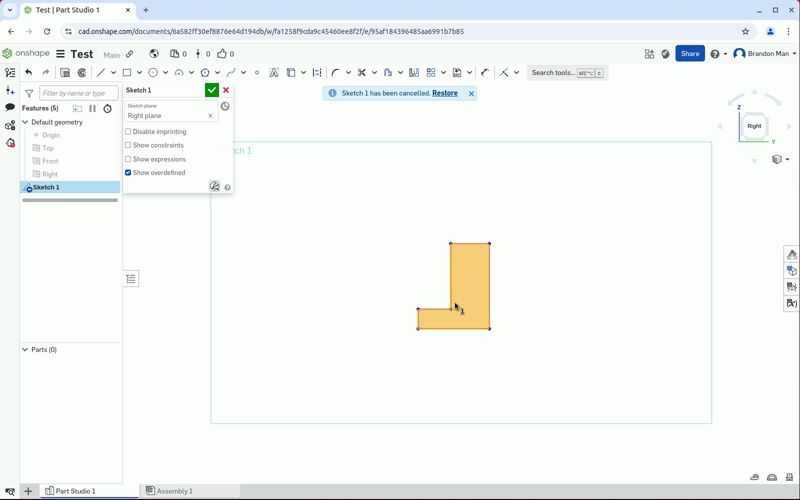
mouse_move(73, 352)
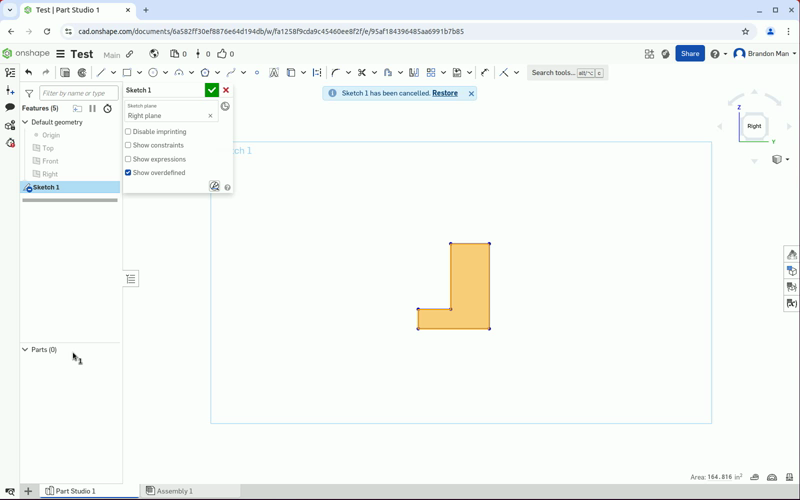
key(shift+y)
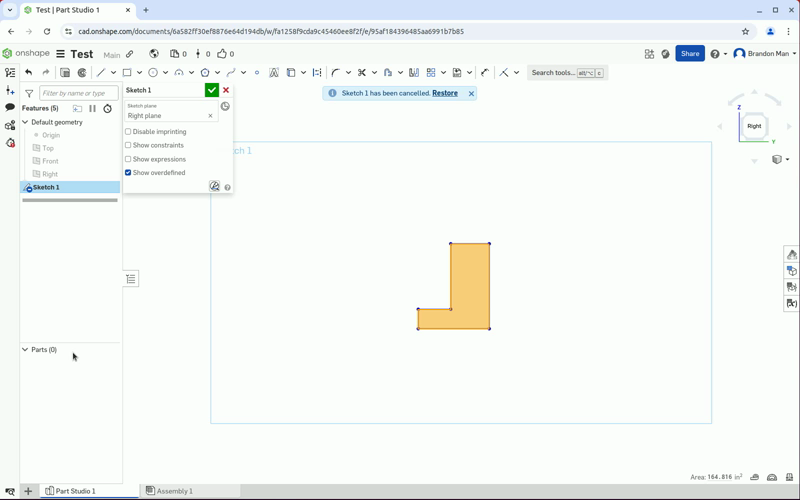
key(shift+e)
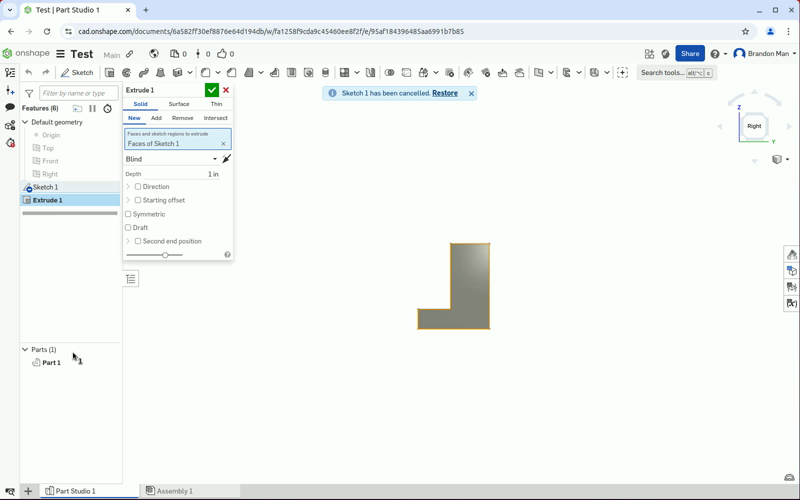
mouse_move(143, 106)
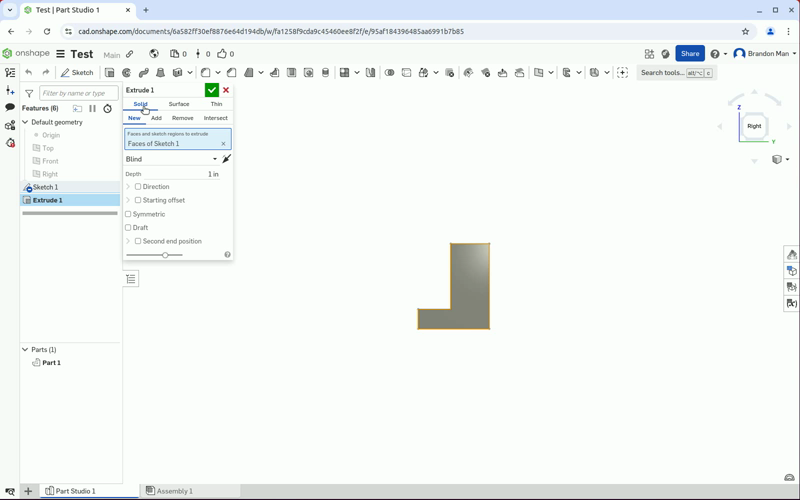
click(143, 106)
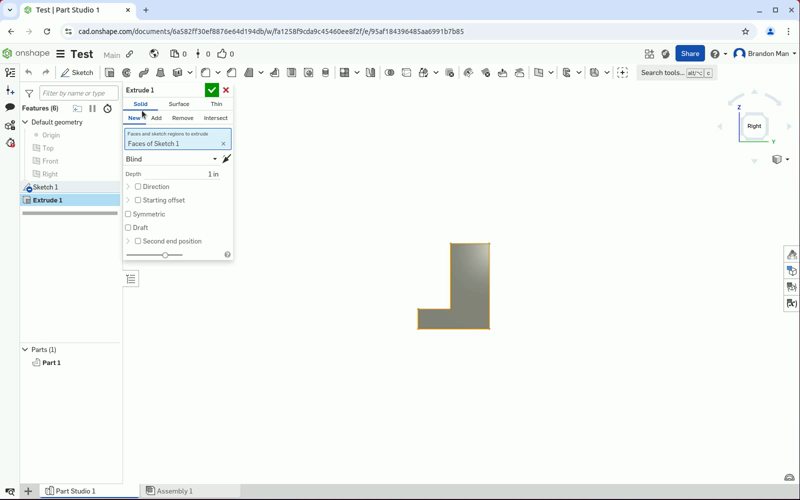
mouse_move(137, 120)
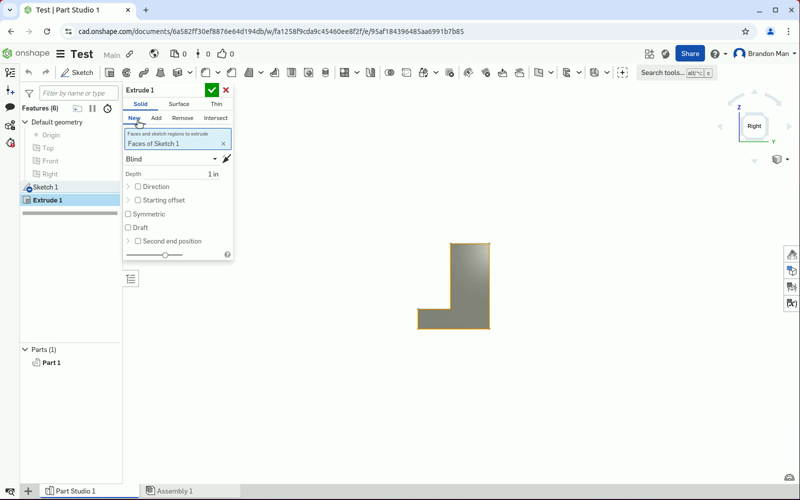
click(137, 120)
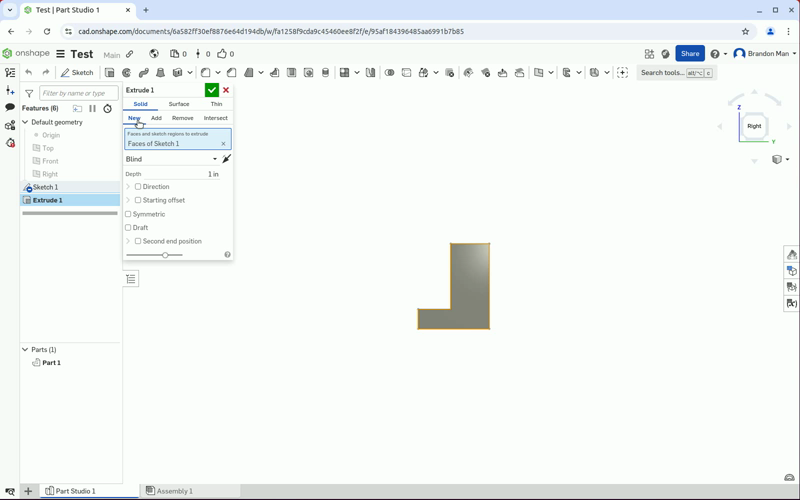
key(tab, 4)
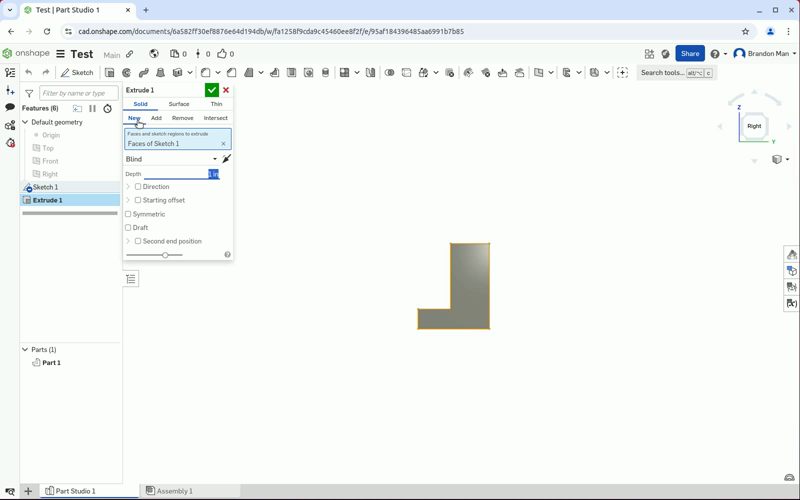
text(23.108)
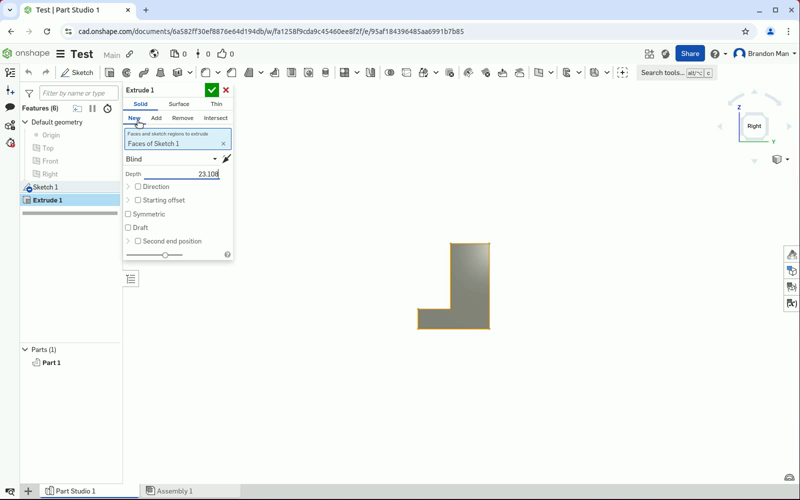
key(enter)
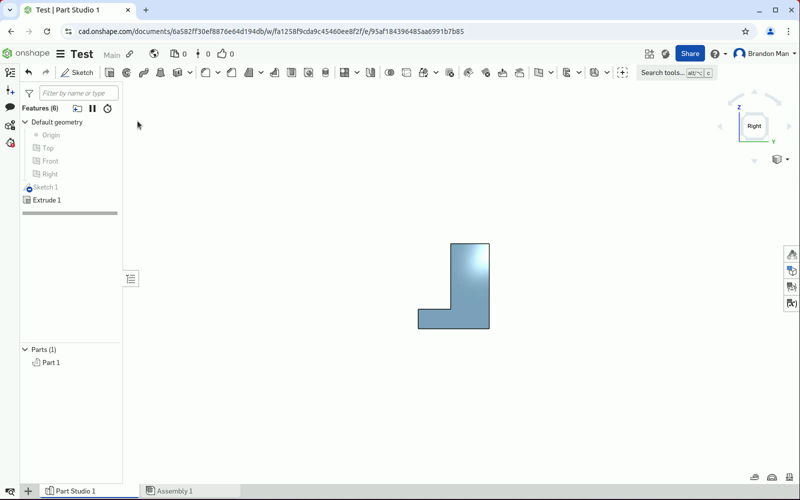
key(shift+h)
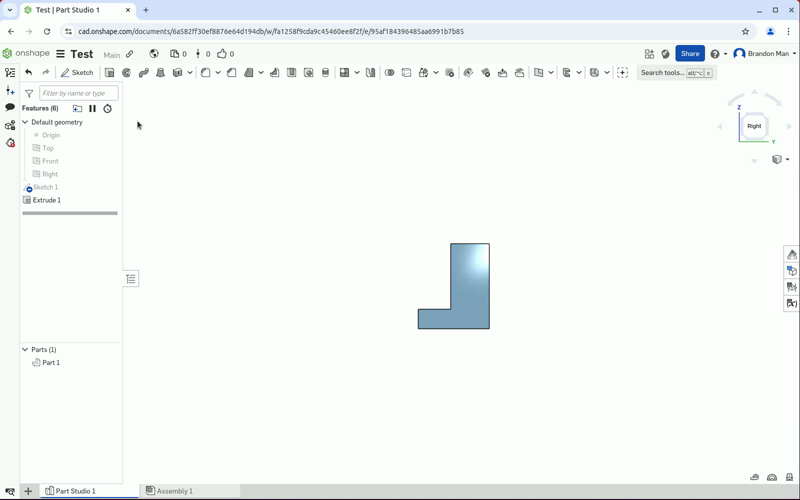
key(shift+h)
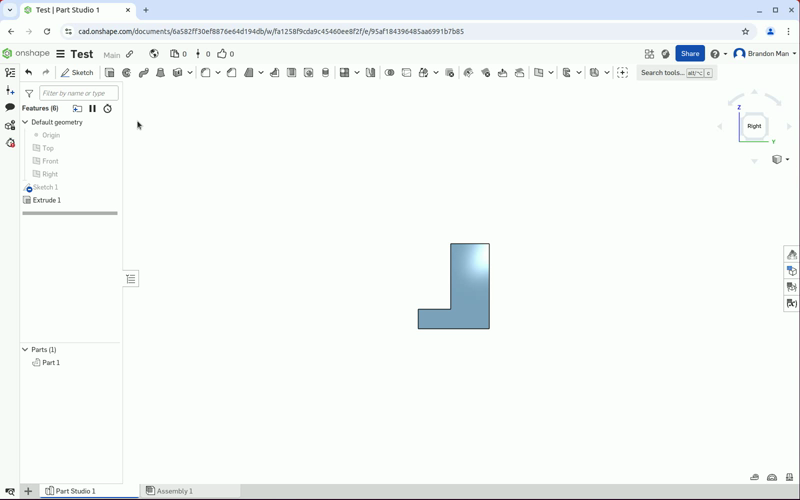
mouse_move(73, 189)
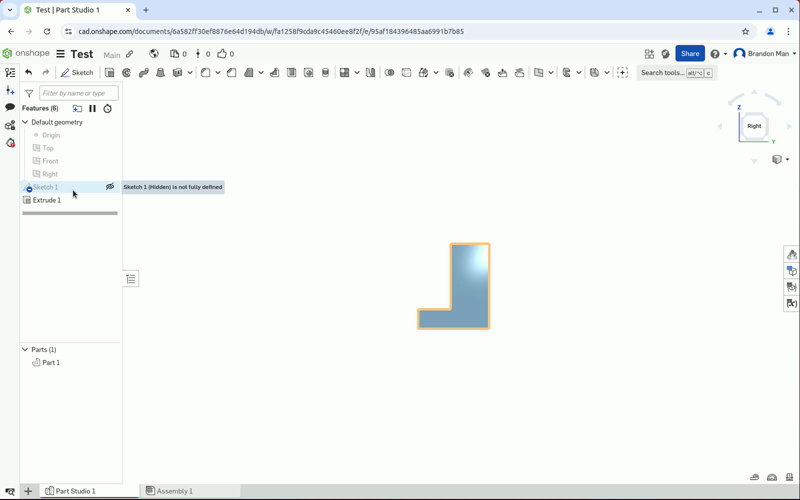
click(73, 189)
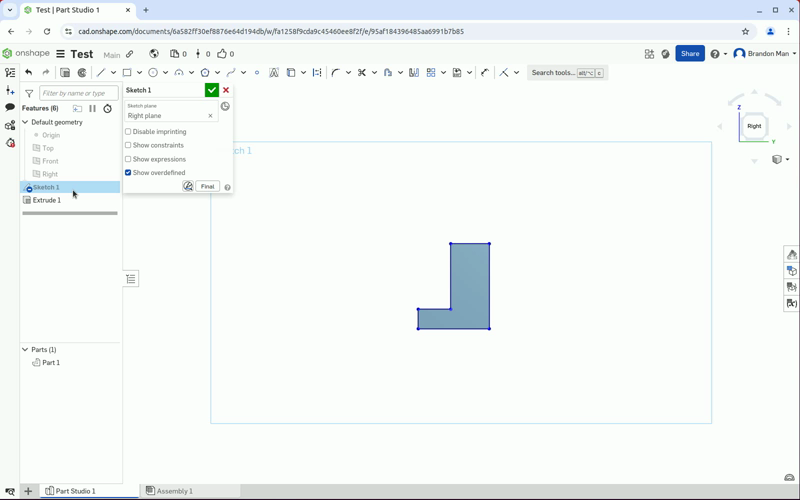
mouse_move(229, 92)
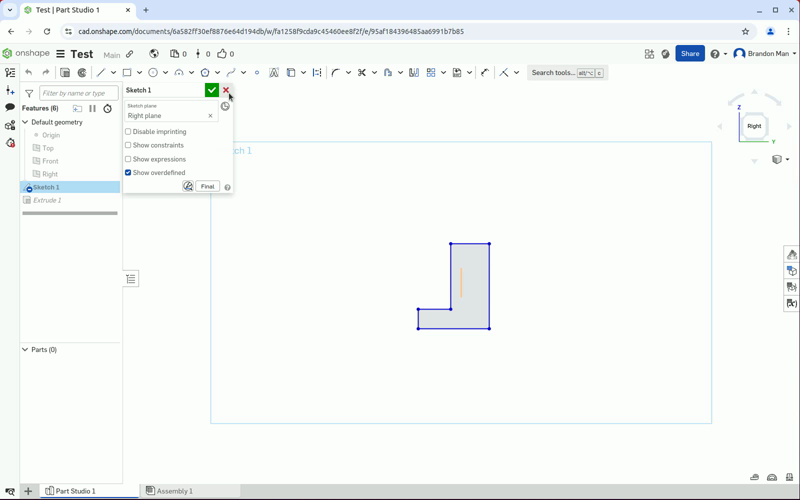
click(229, 92)
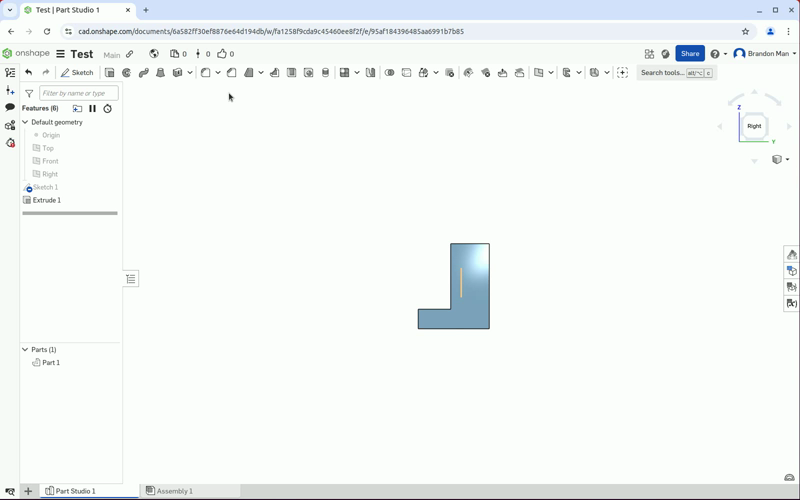
mouse_move(73, 352)
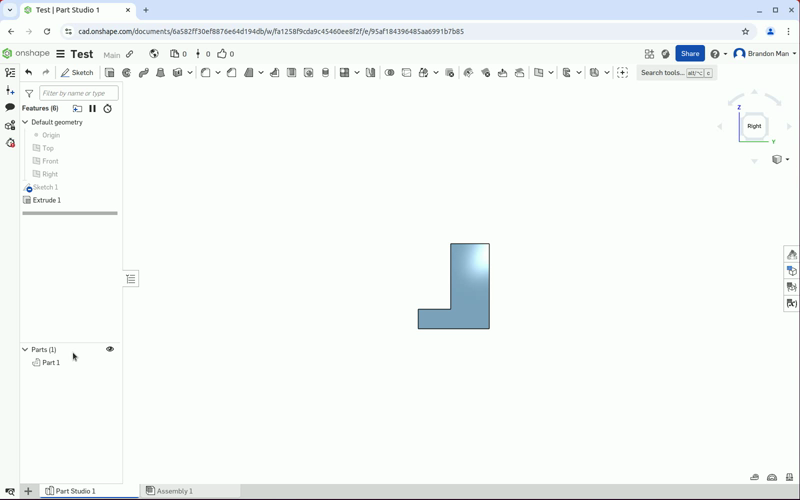
key(y)
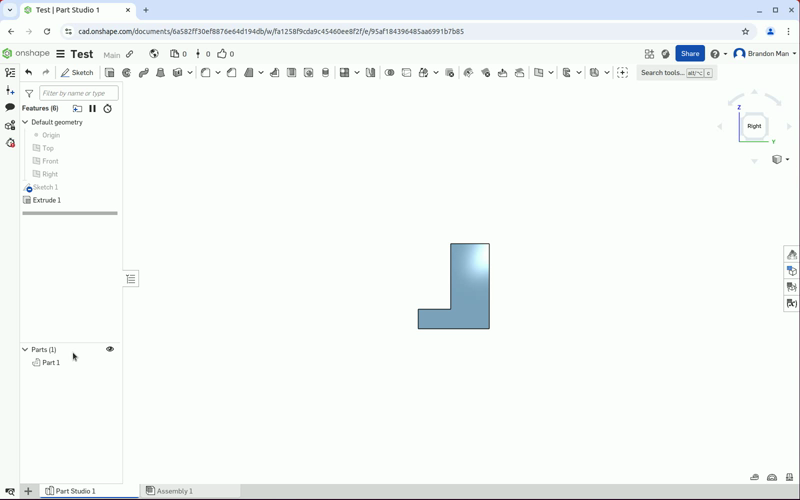
key(shift+p)
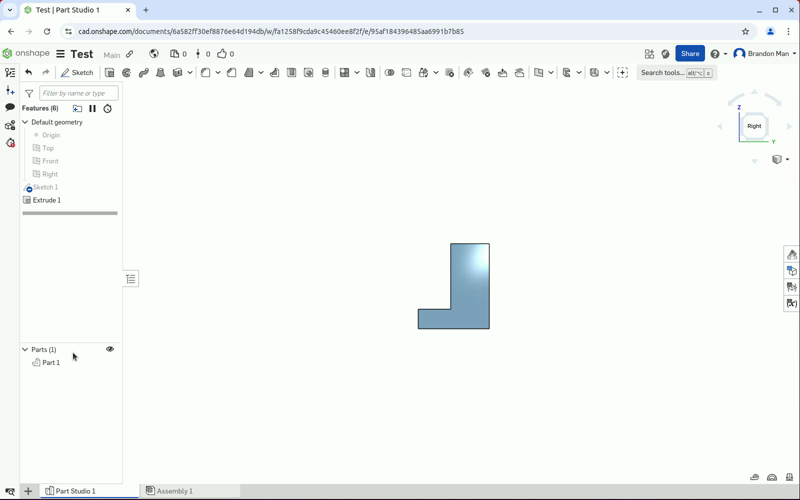
key(space)
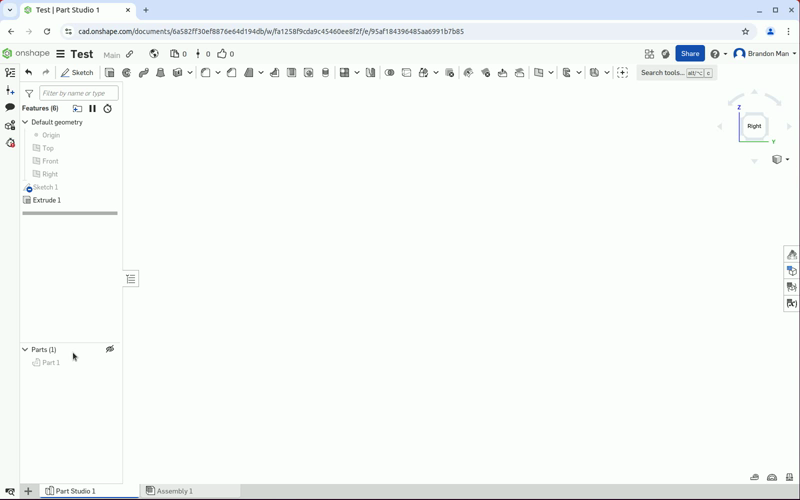
key_down(shift)
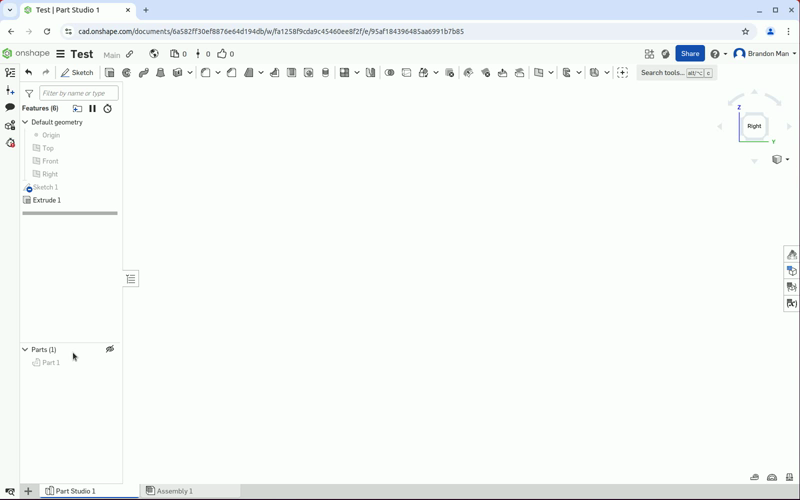
key(right)
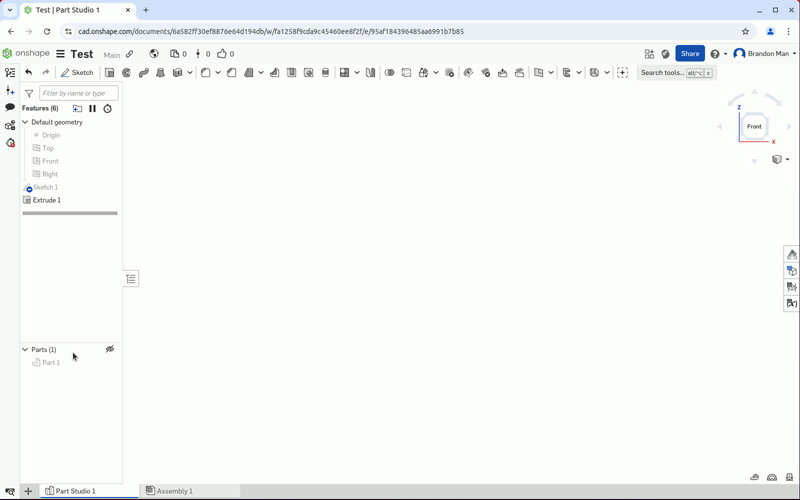
key_up(shift)
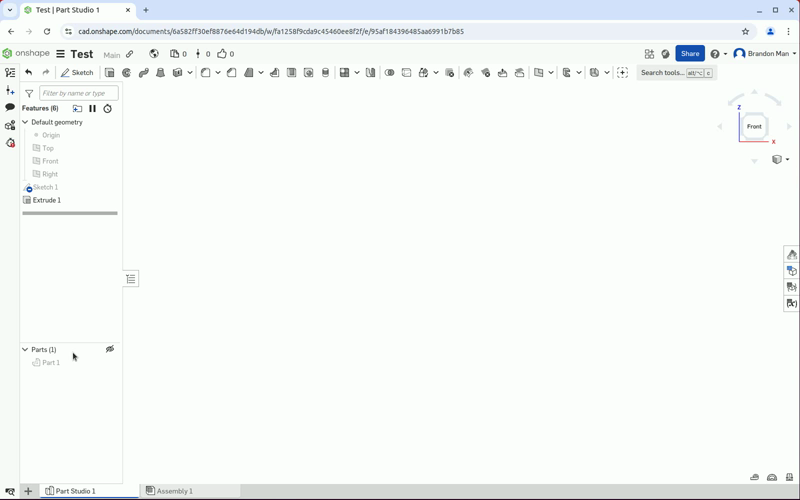
mouse_move(73, 352)
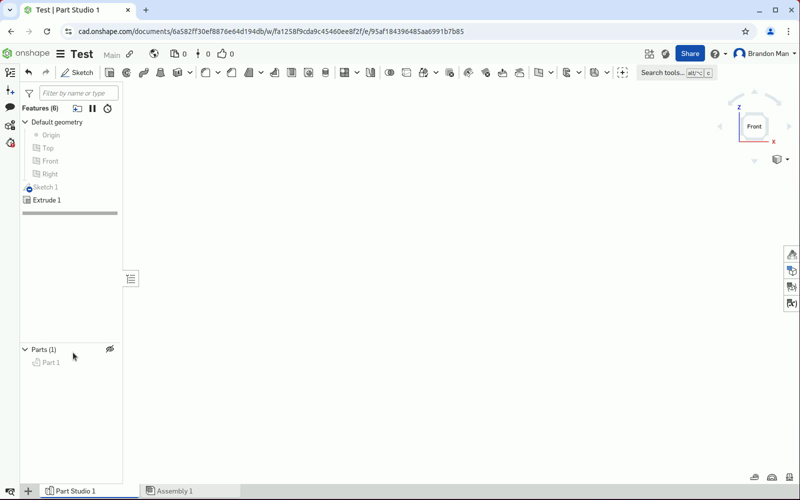
key(shift+y)
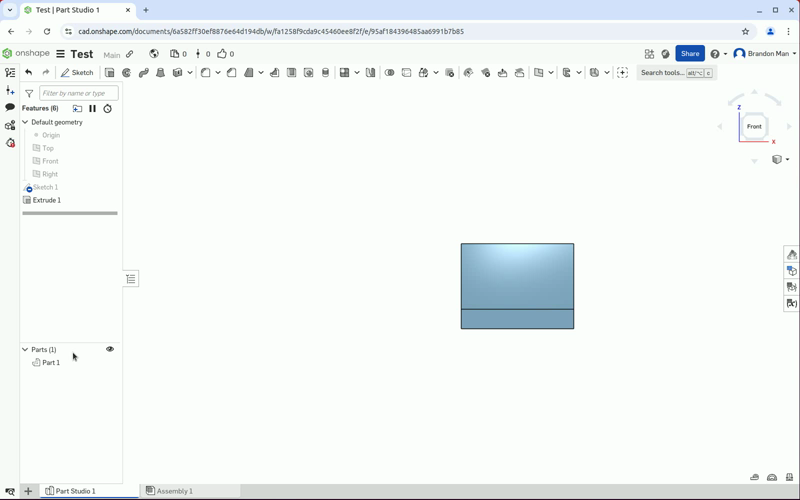
mouse_move(541, 75)
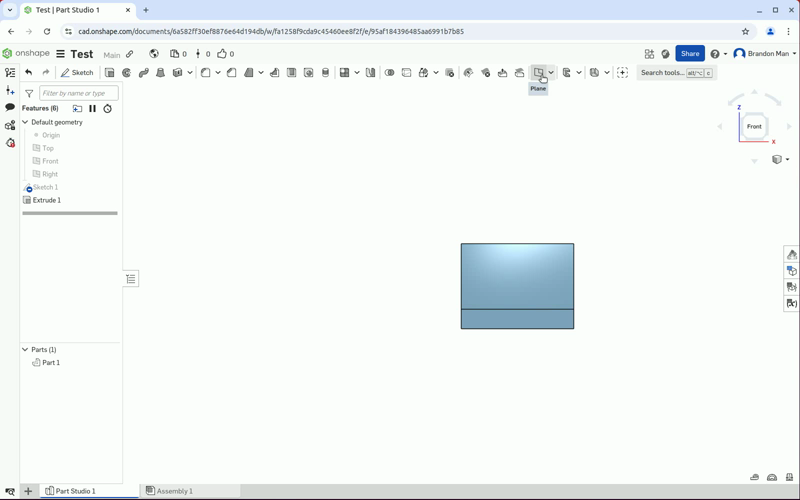
click(541, 75)
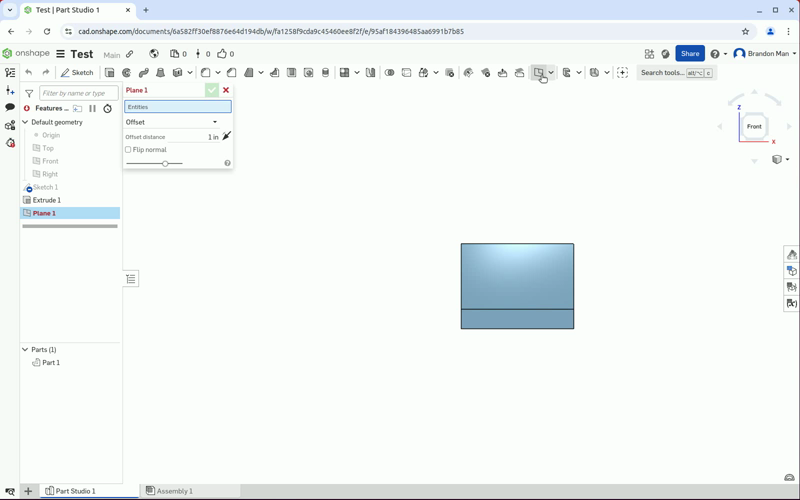
mouse_move(73, 163)
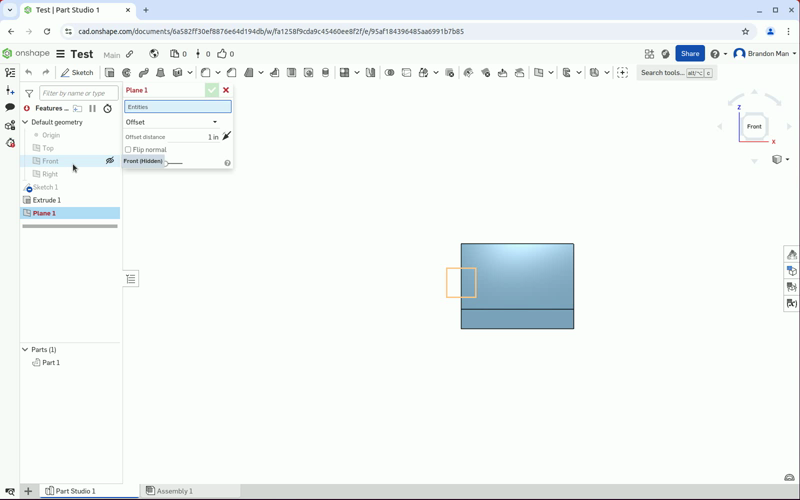
click(73, 163)
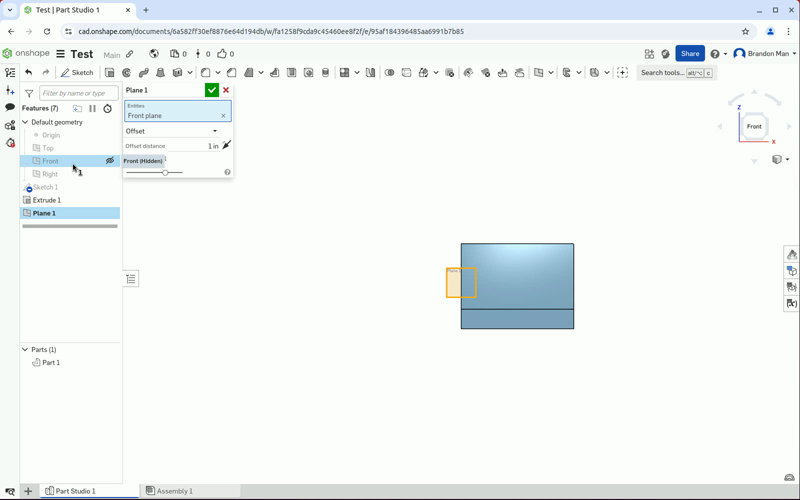
key(tab, 2)
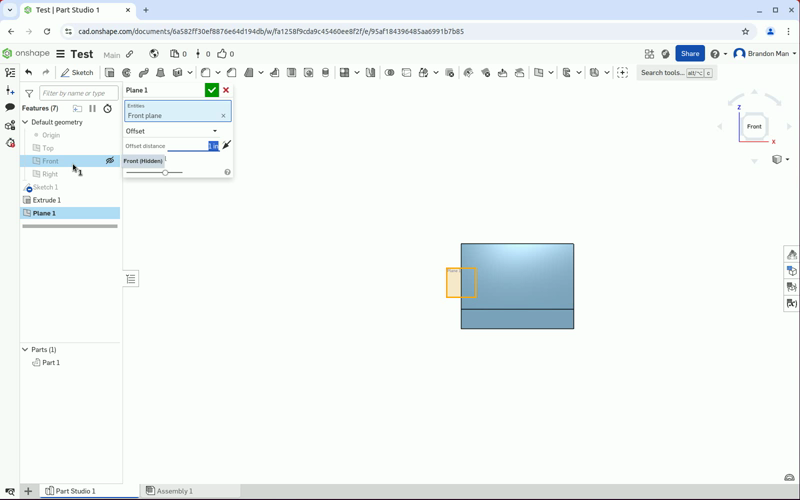
text(2.157)
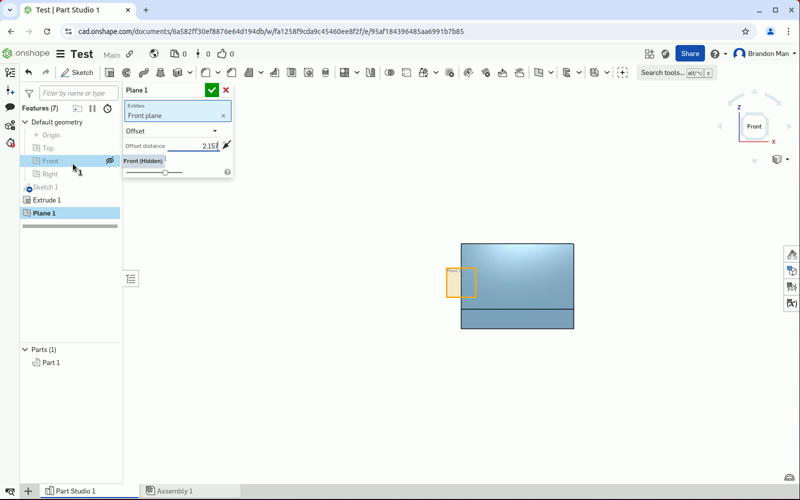
key(enter, 2)
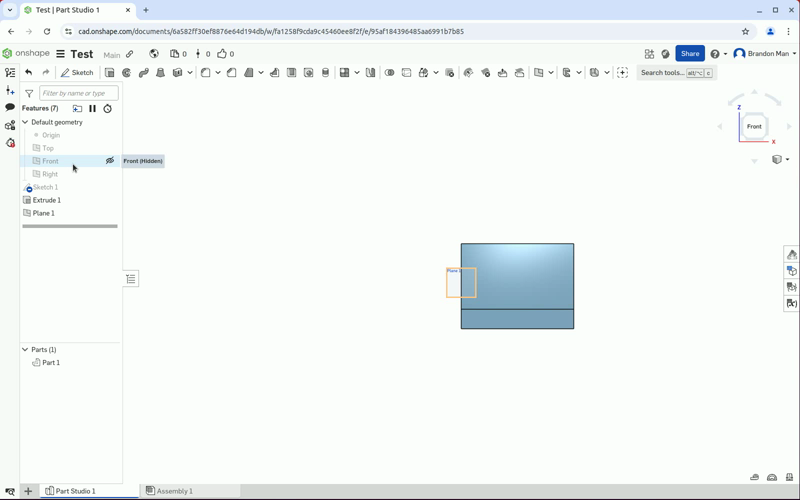
key(shift+s)
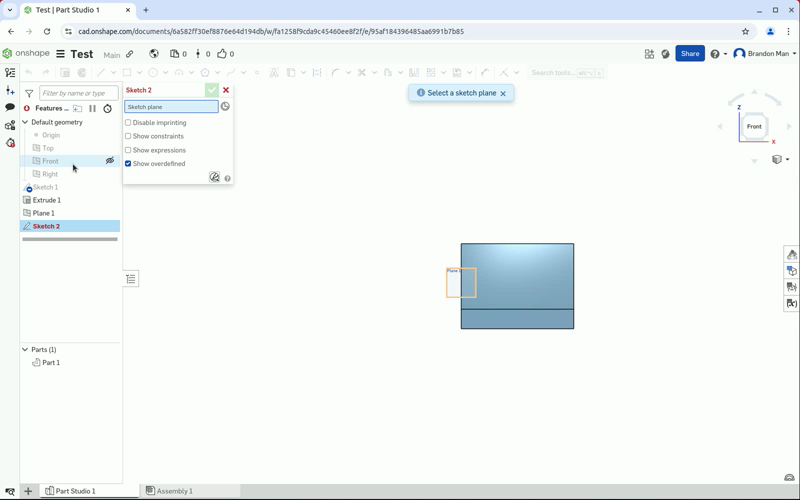
mouse_move(73, 215)
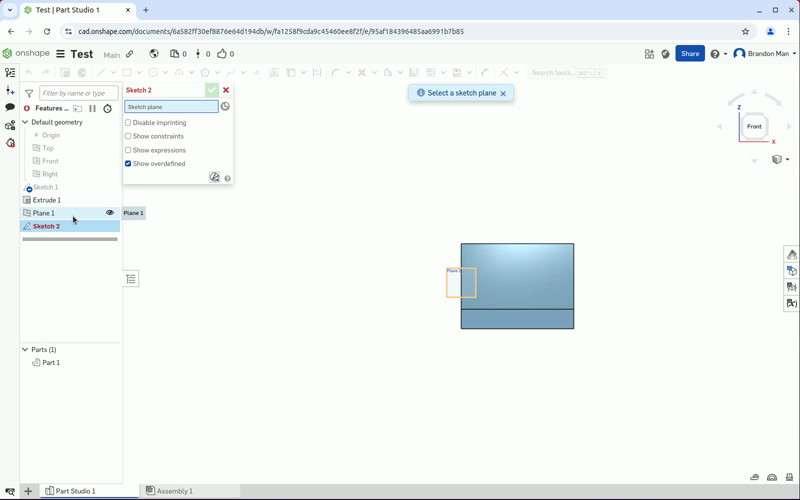
click(73, 215)
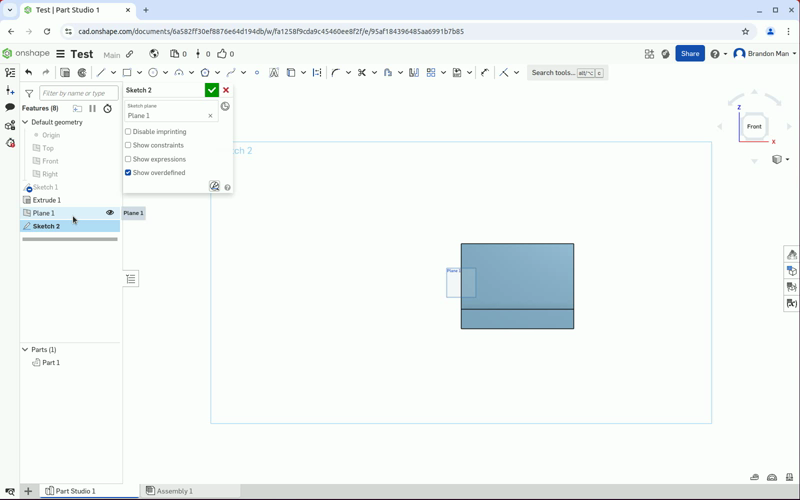
mouse_move(73, 352)
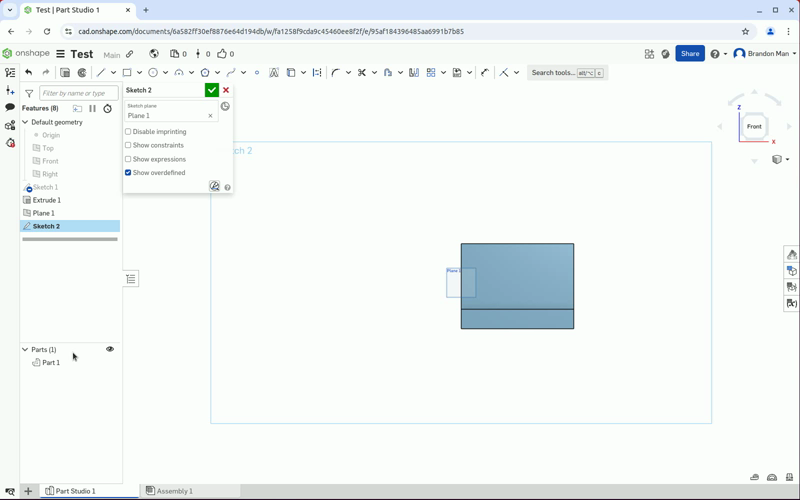
key(y)
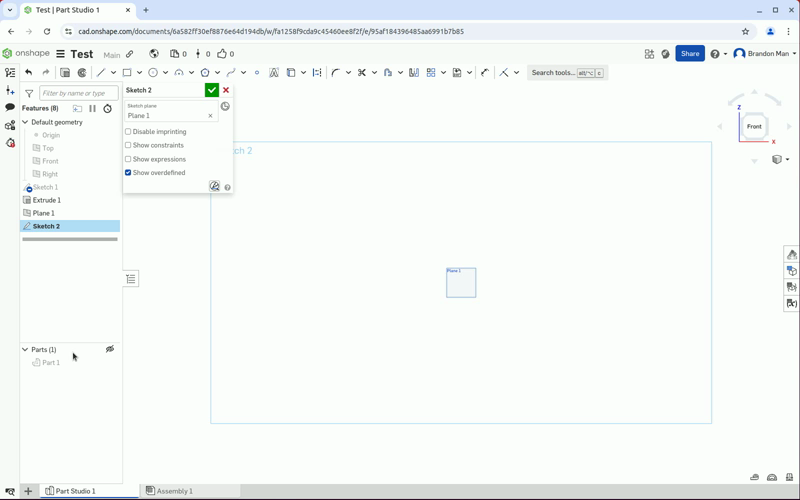
key(l)
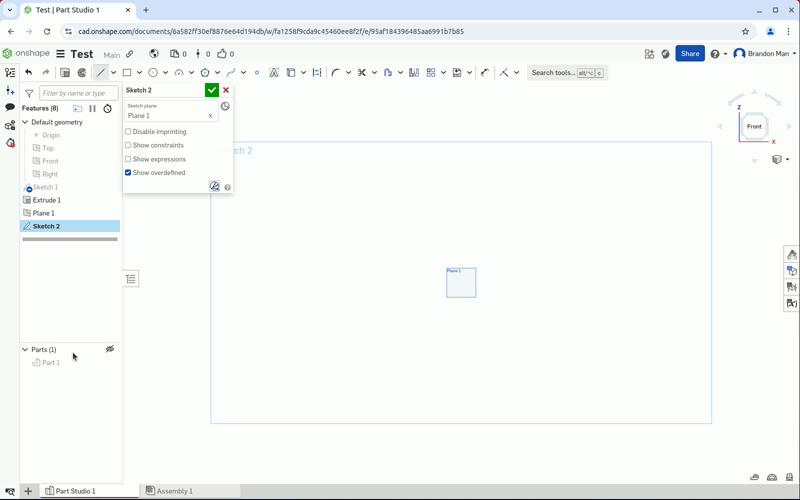
key_down(shift)
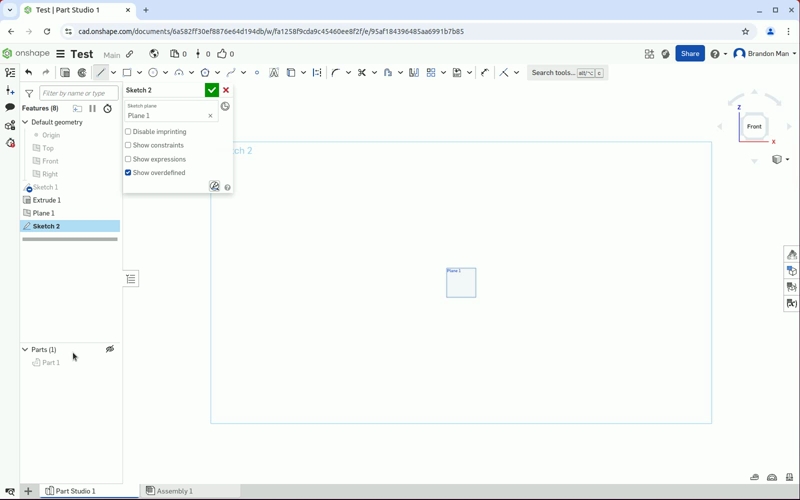
mouse_move(489, 286)
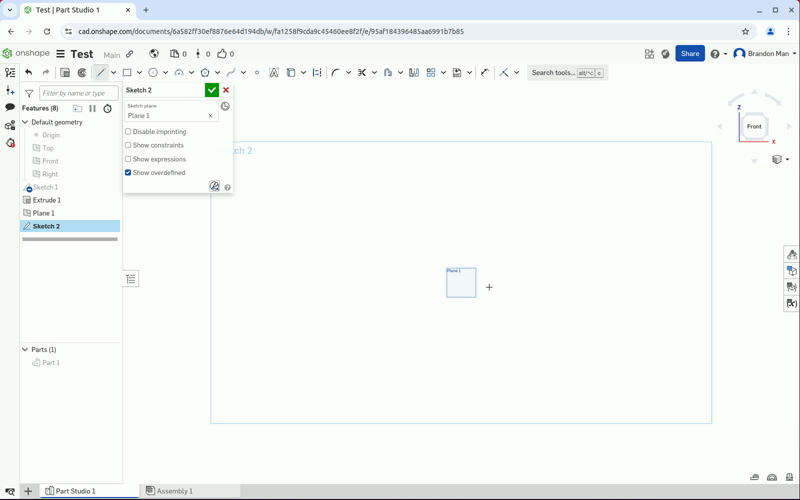
click(489, 286)
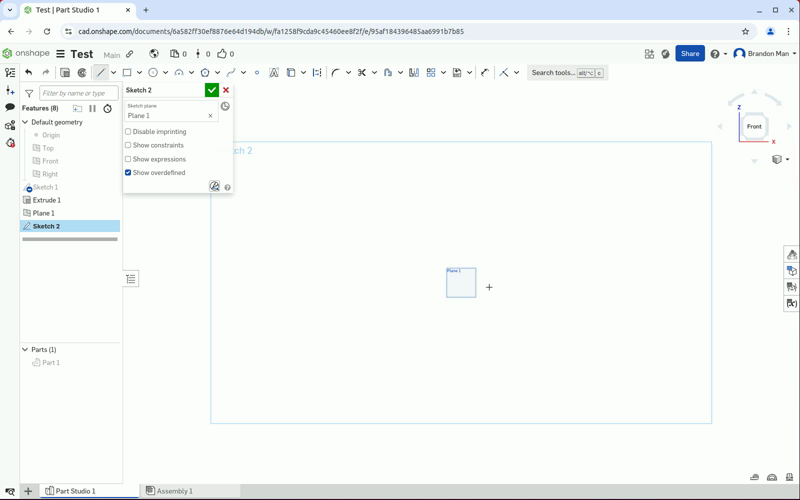
key_up(shift)
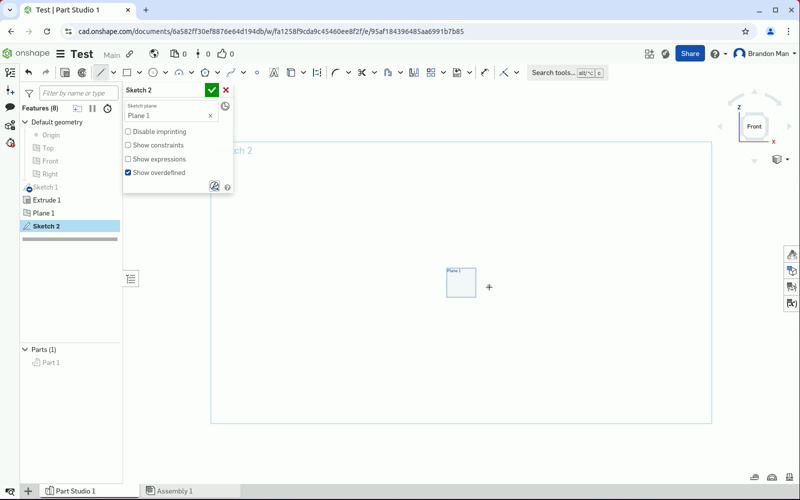
key_down(shift)
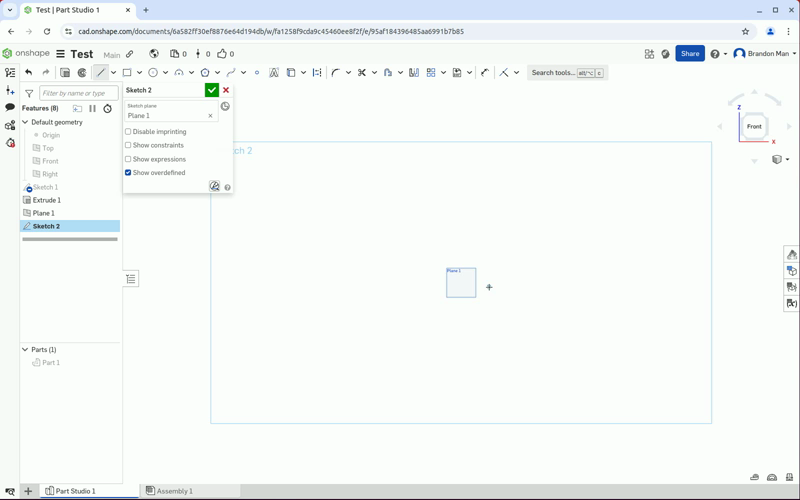
mouse_move(519, 286)
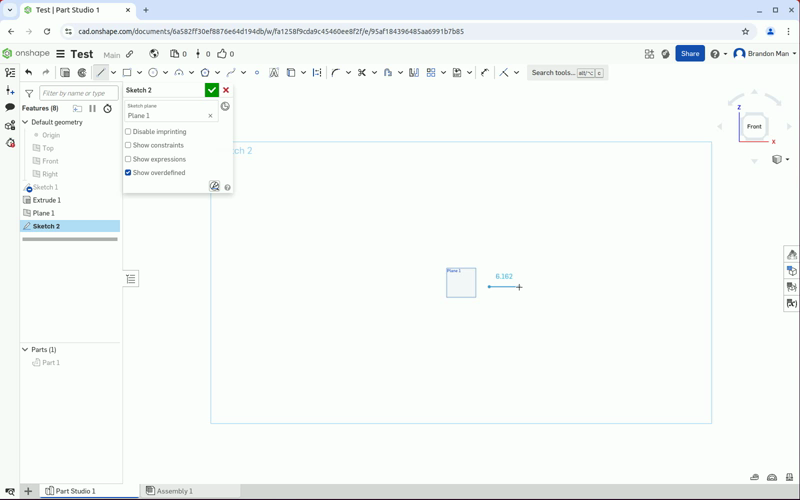
mouse_move(545, 286)
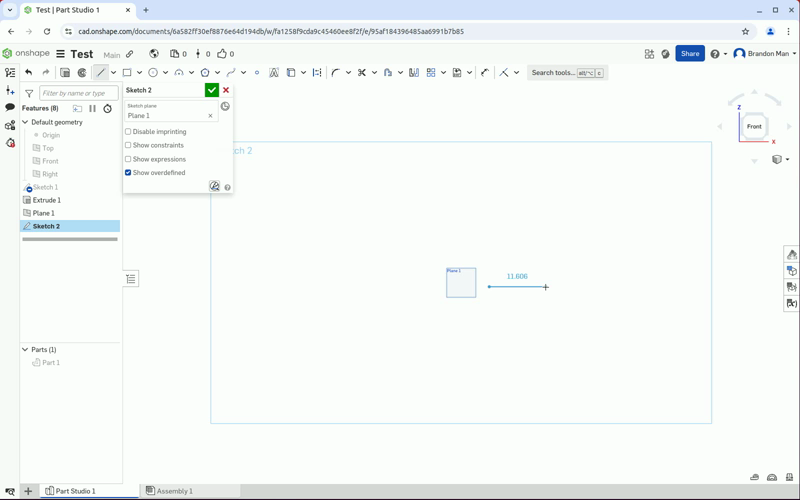
click(545, 286)
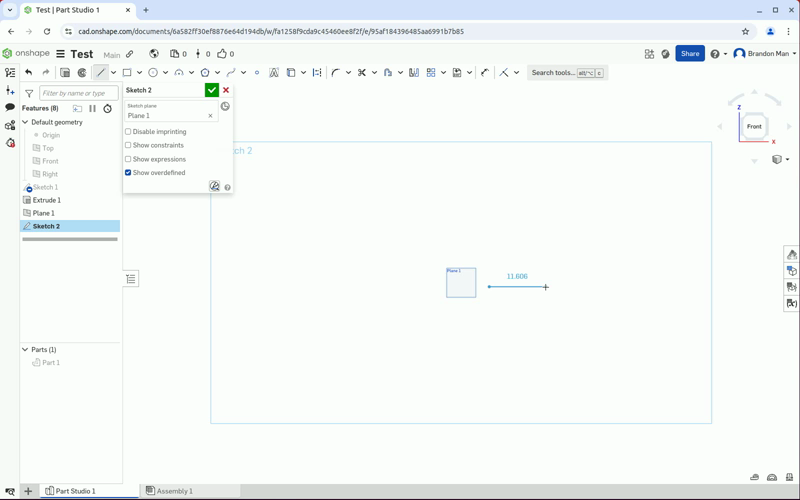
key_up(shift)
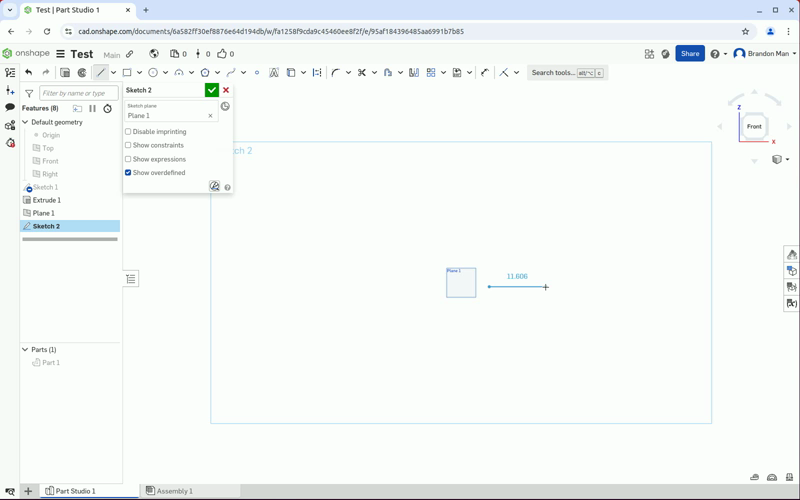
key_down(shift)
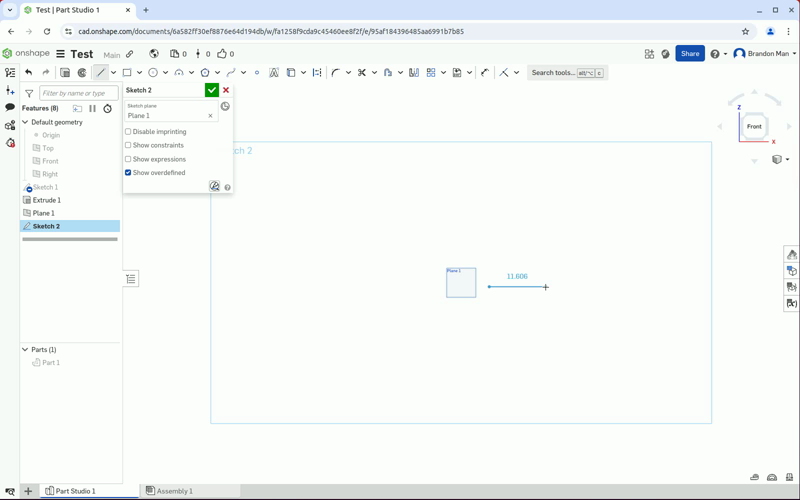
mouse_move(575, 286)
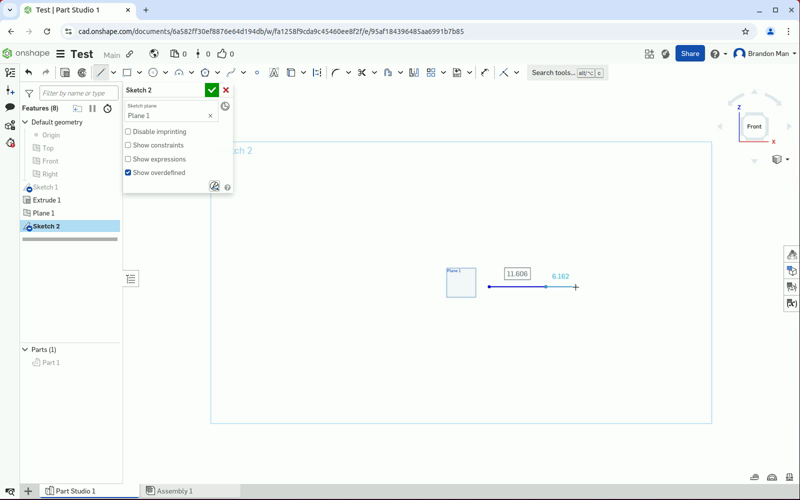
mouse_move(545, 243)
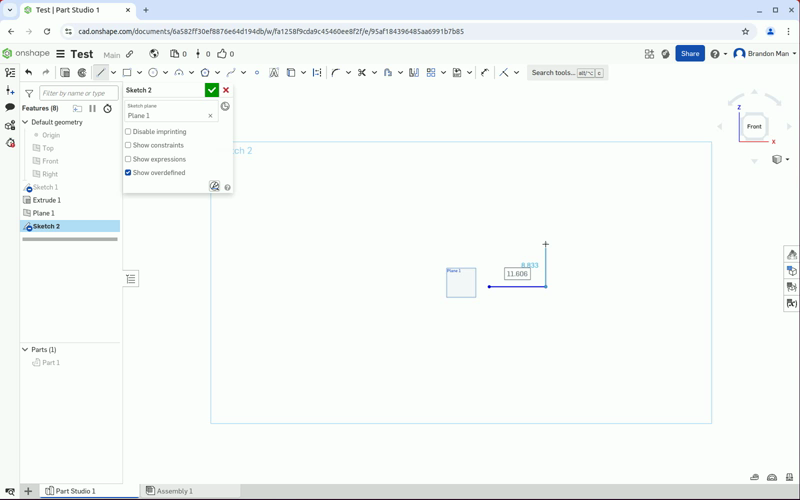
click(545, 243)
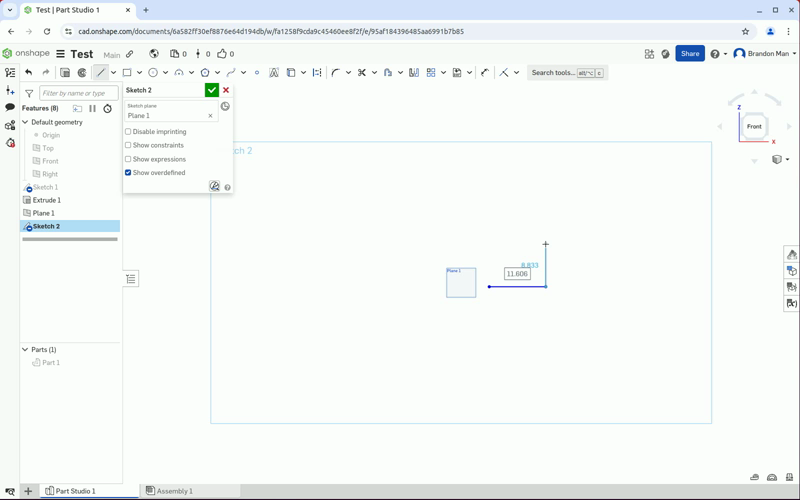
key_up(shift)
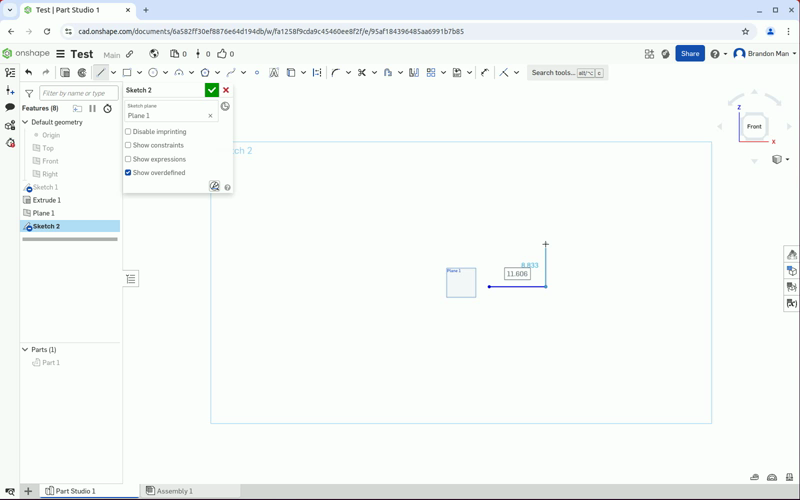
key_down(shift)
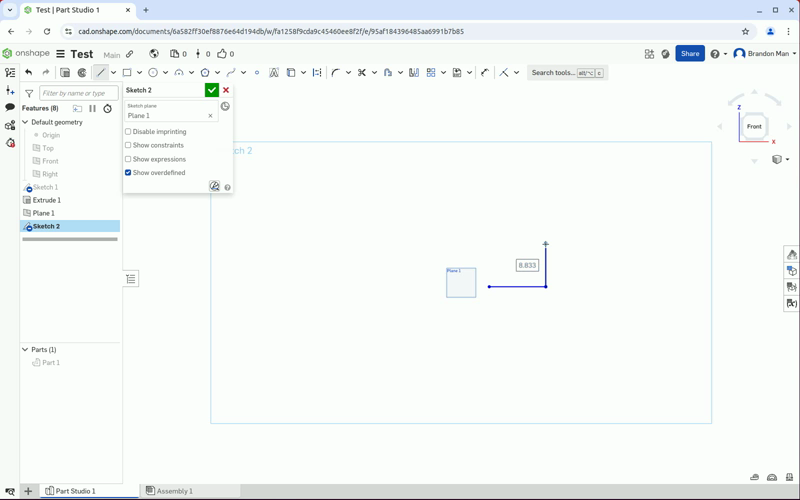
mouse_move(575, 243)
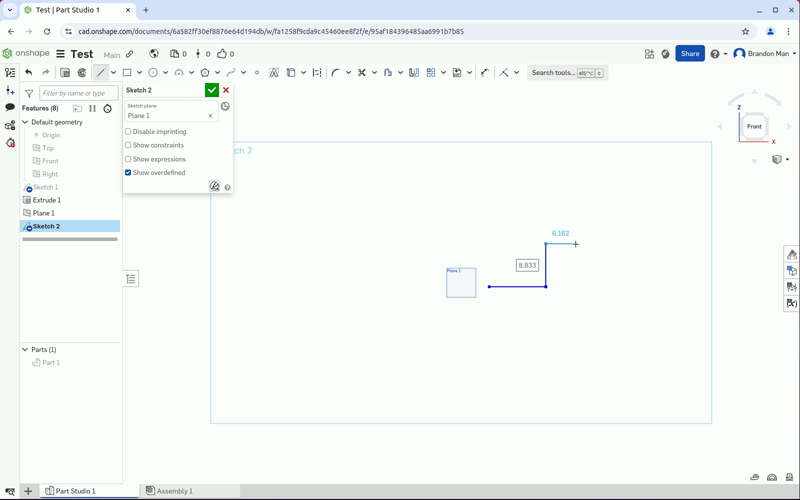
mouse_move(489, 243)
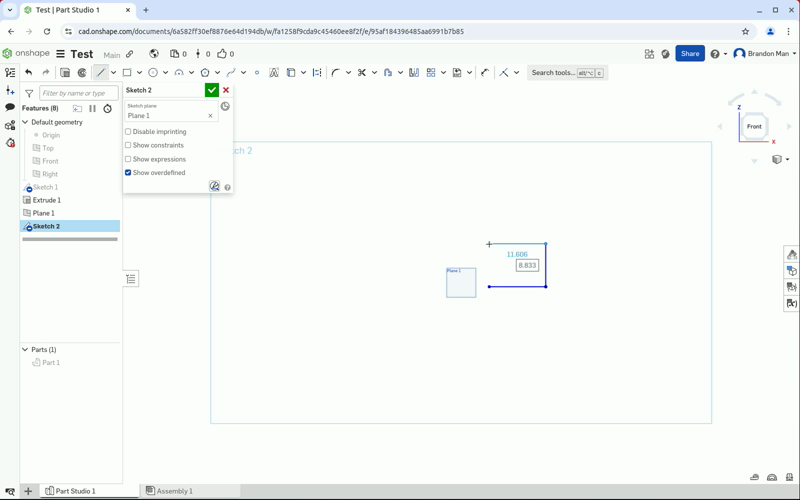
click(489, 243)
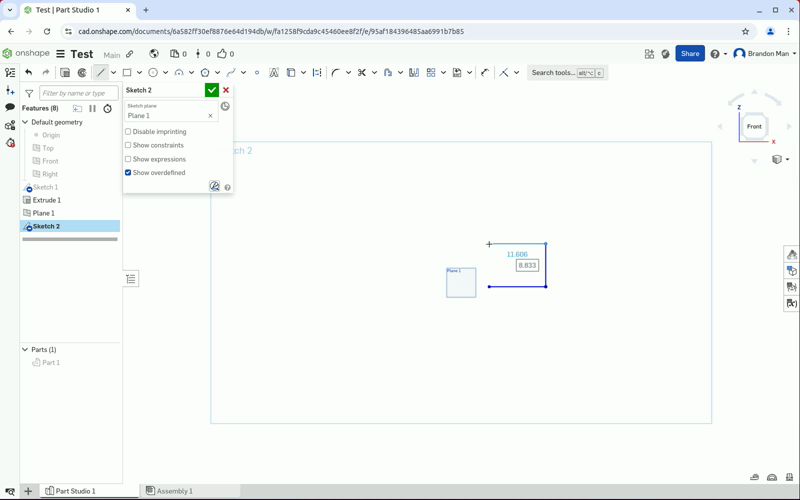
key_up(shift)
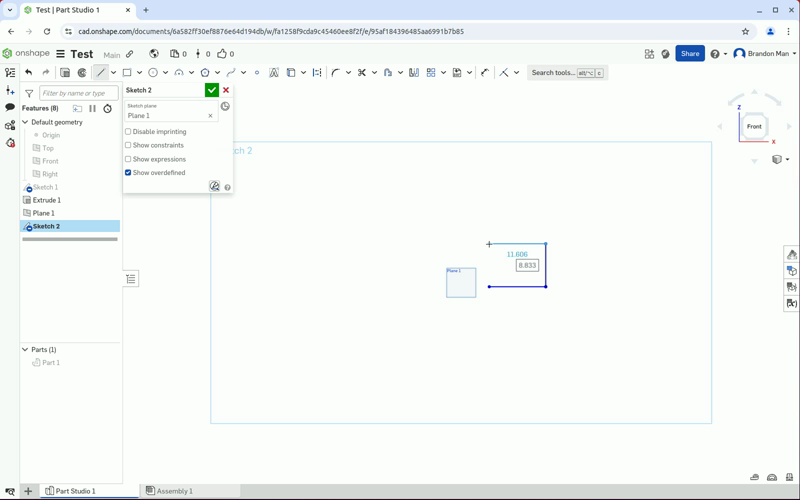
mouse_move(519, 243)
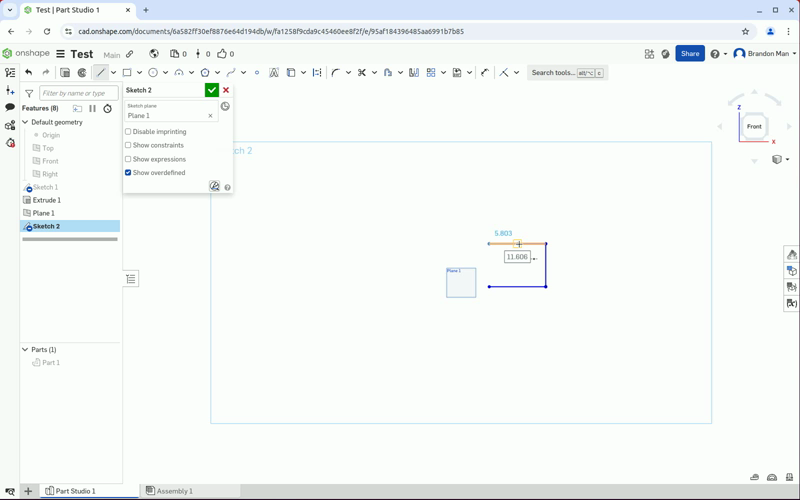
key_down(shift)
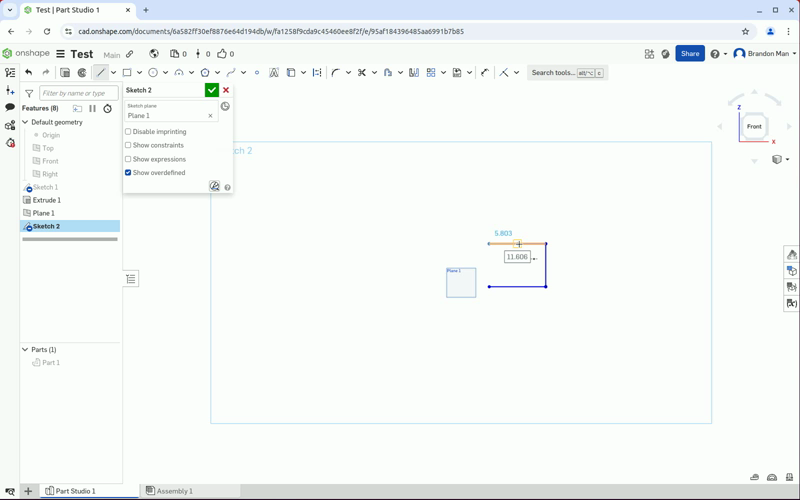
mouse_move(489, 286)
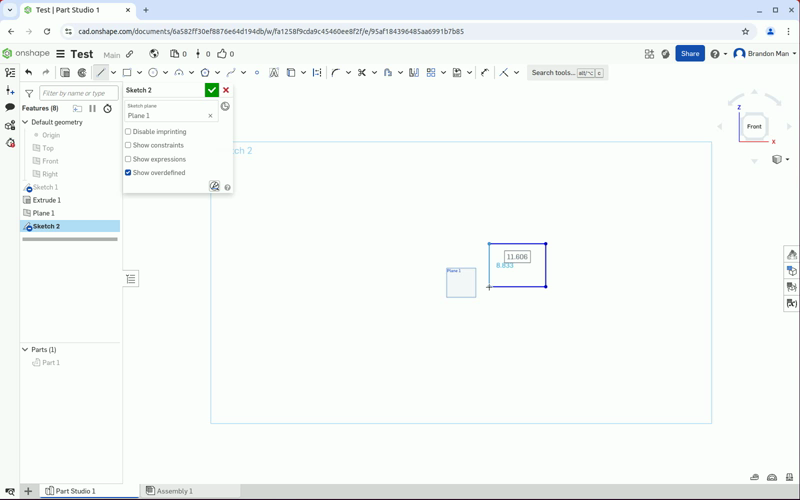
key_up(shift)
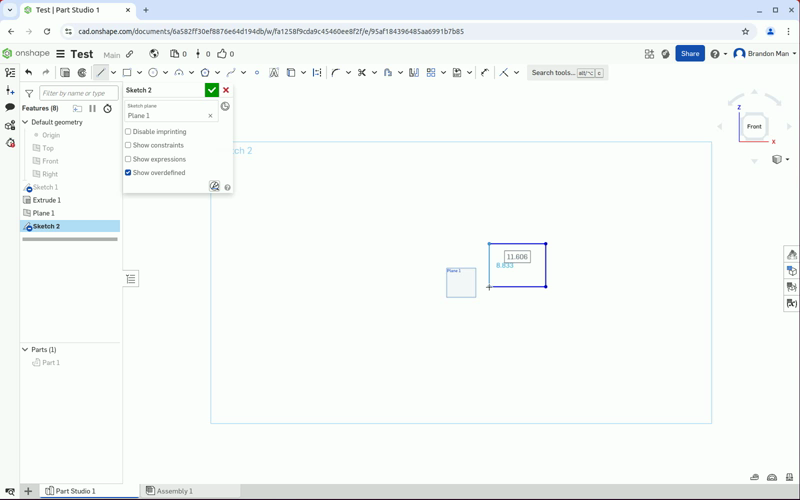
click(489, 286)
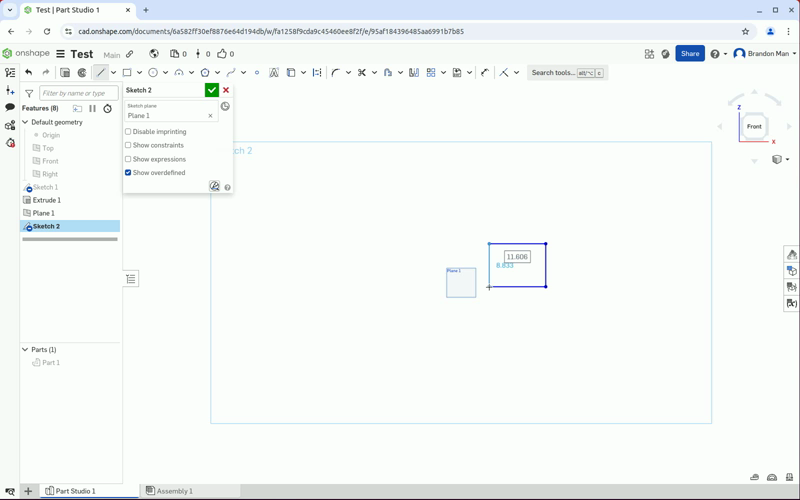
key(esc)
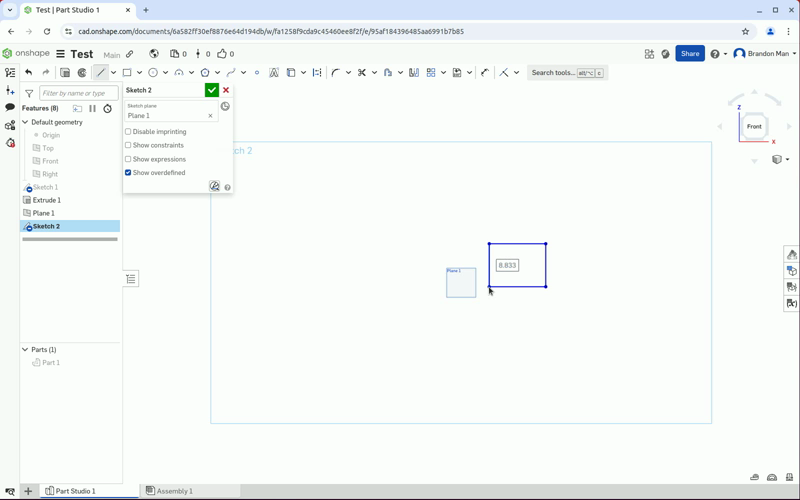
mouse_move(494, 266)
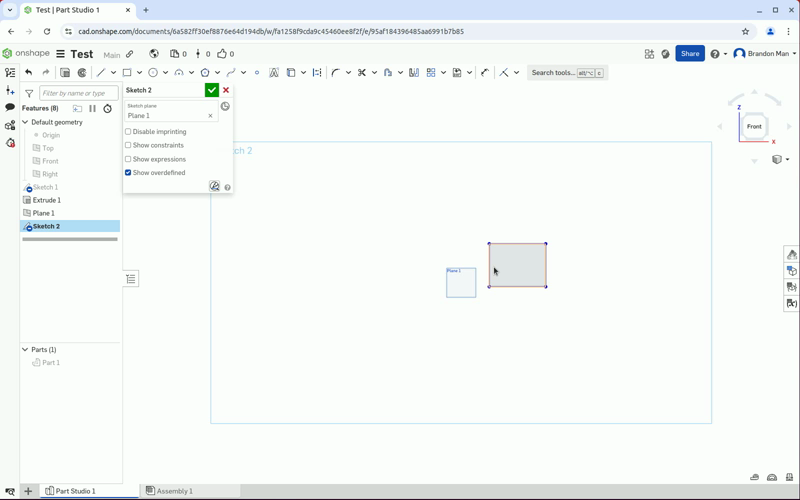
click(494, 266)
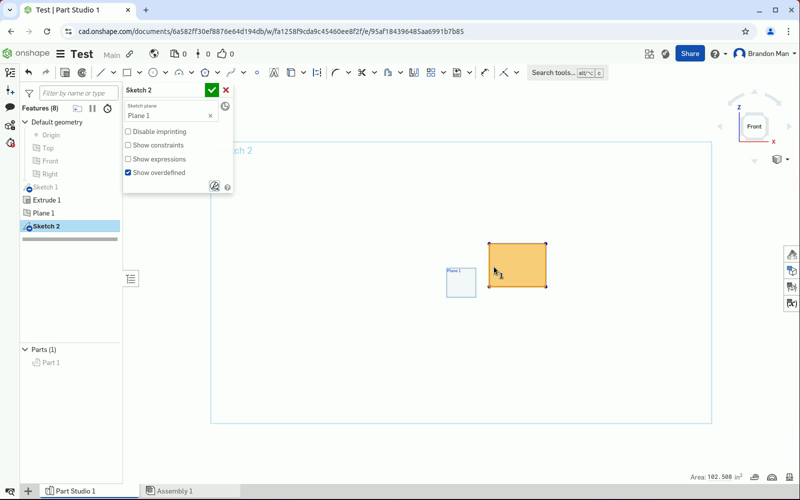
mouse_move(73, 352)
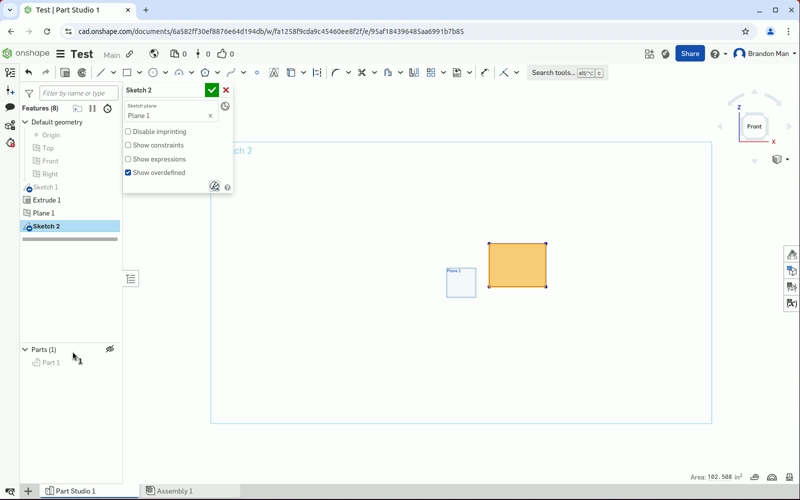
key(shift+y)
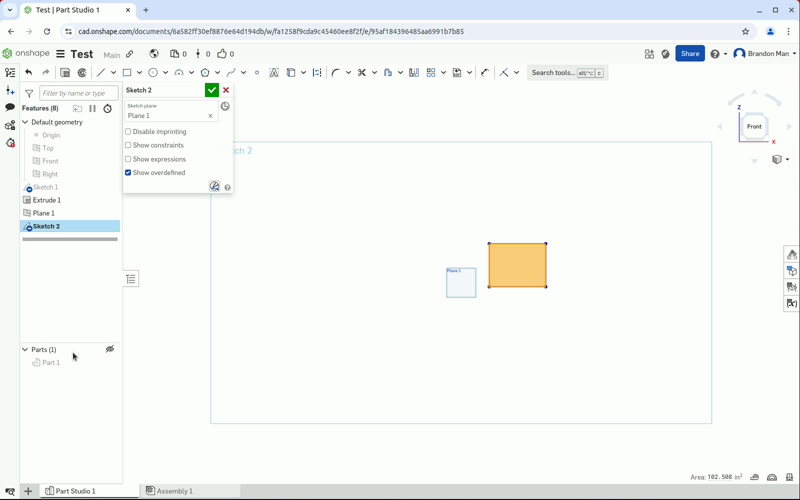
key(shift+e)
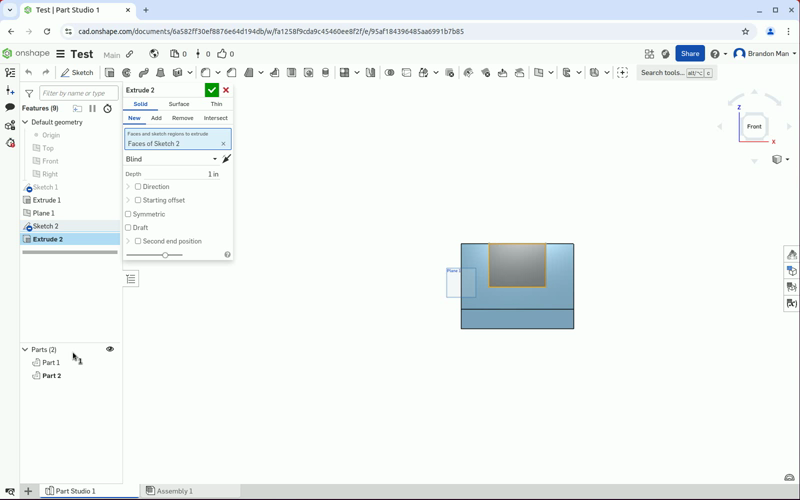
mouse_move(143, 106)
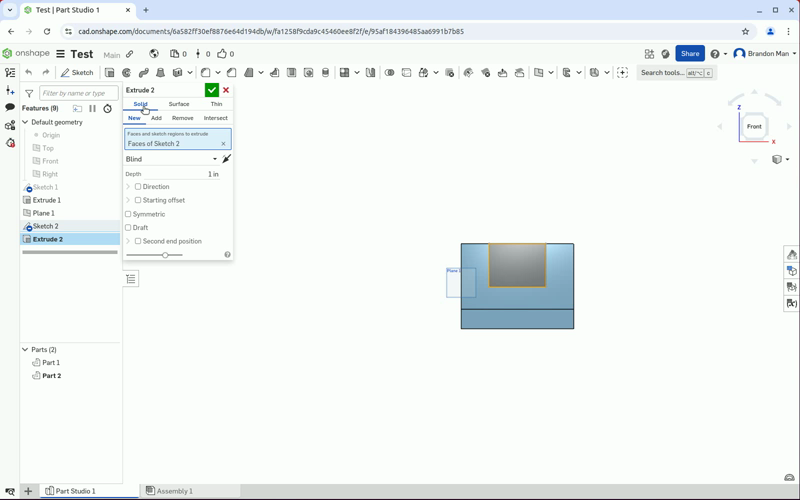
click(143, 106)
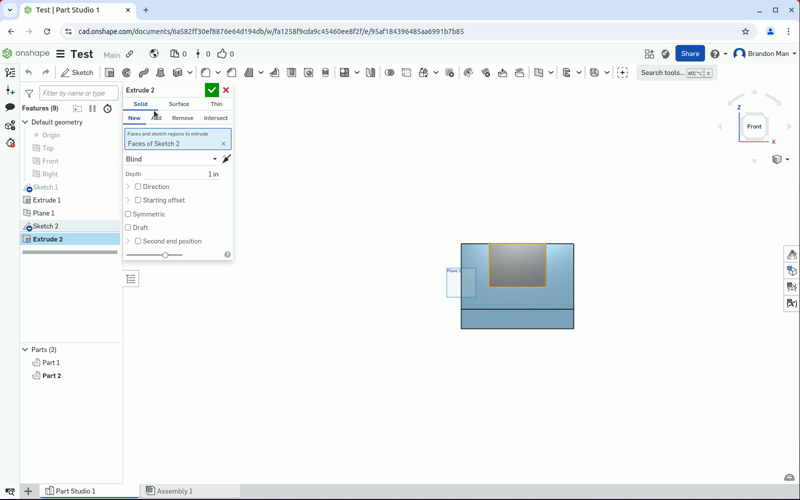
mouse_move(186, 120)
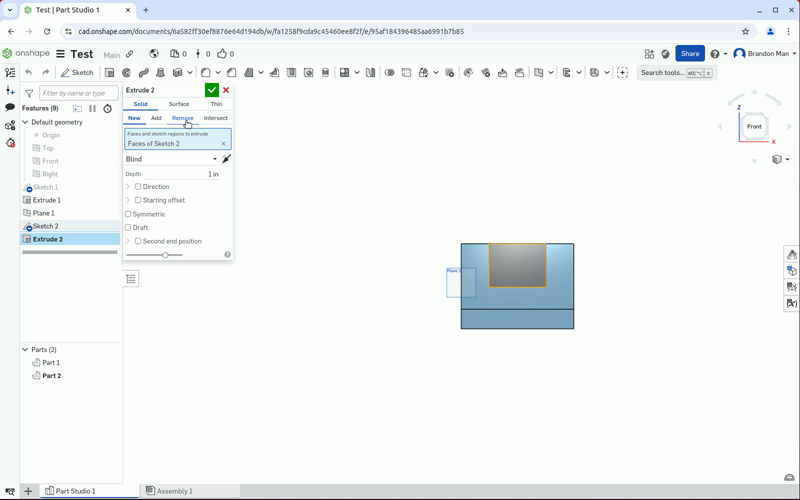
click(186, 120)
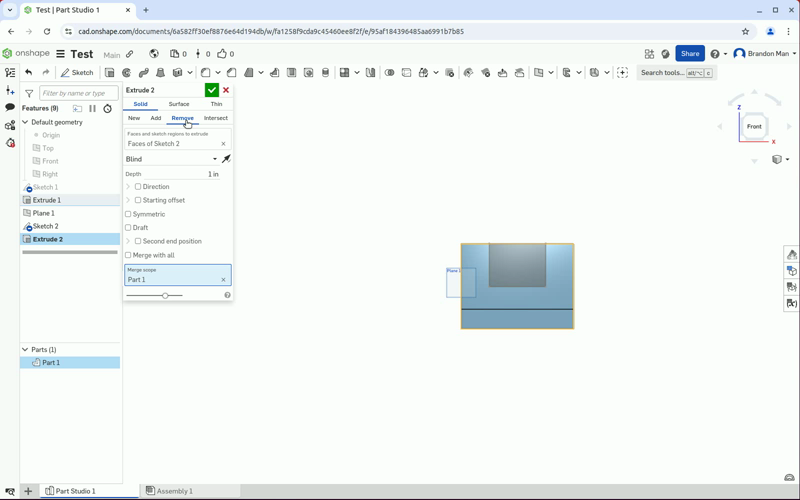
key(tab, 4)
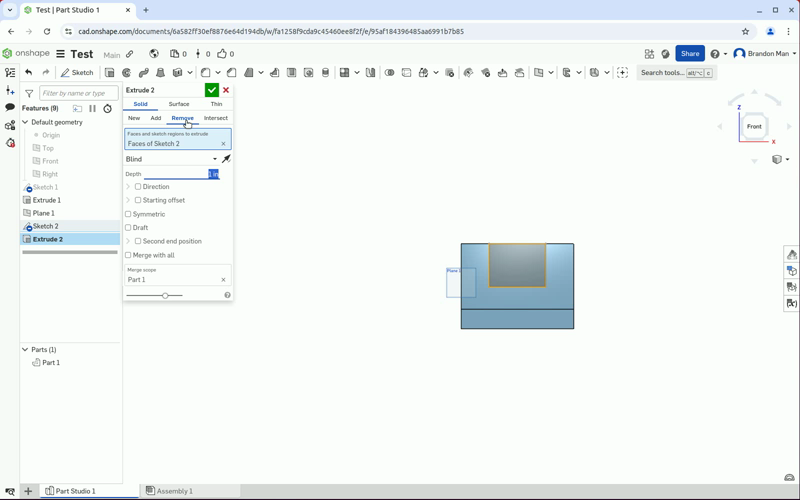
text(5.777)
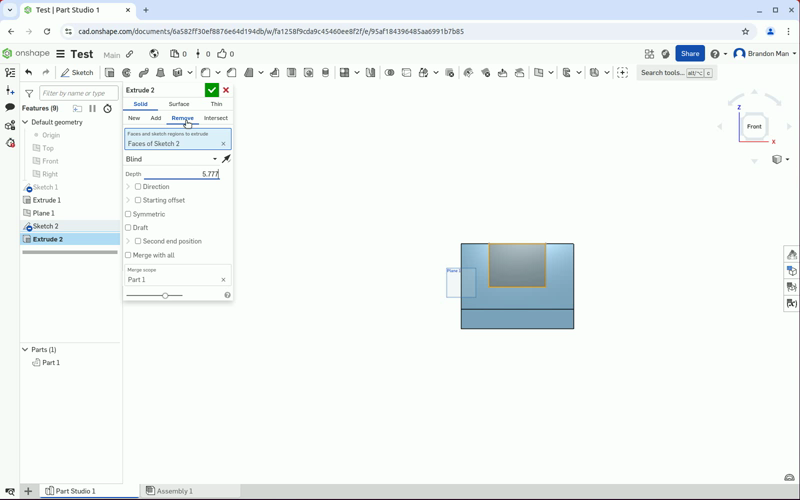
key(tab, 6)
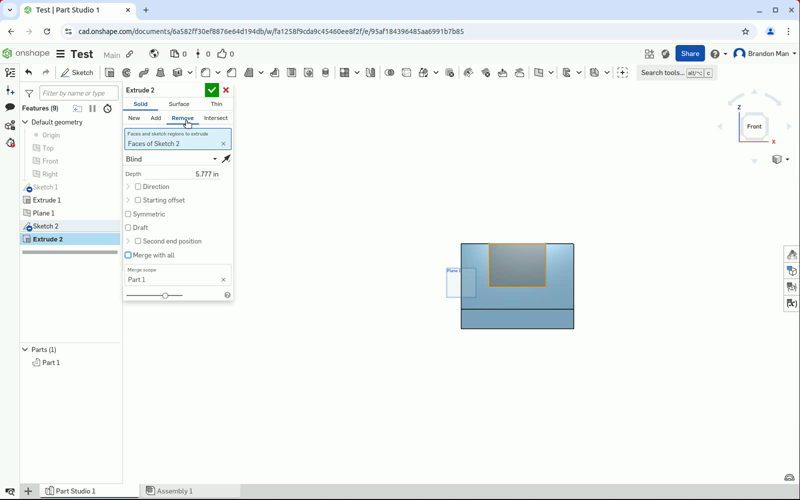
key(space)
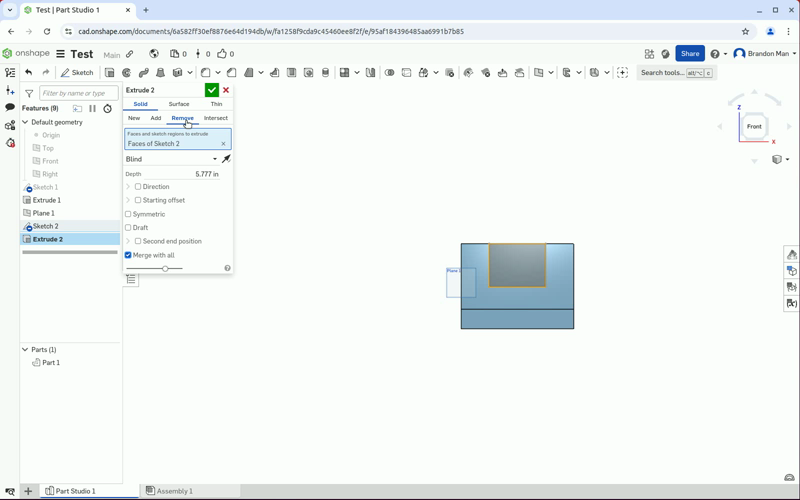
key(enter)
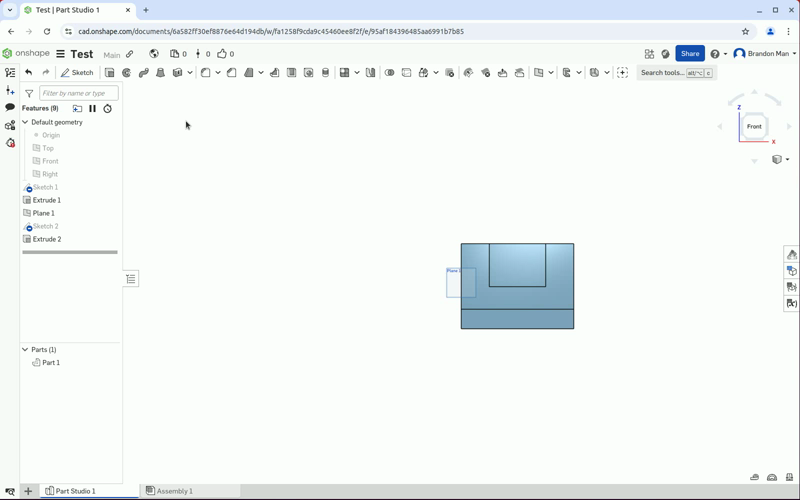
key(shift+h)
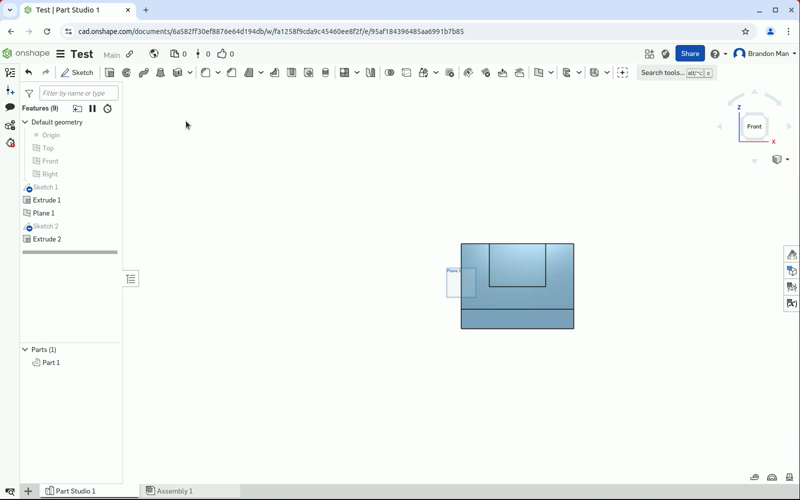
key(shift+h)
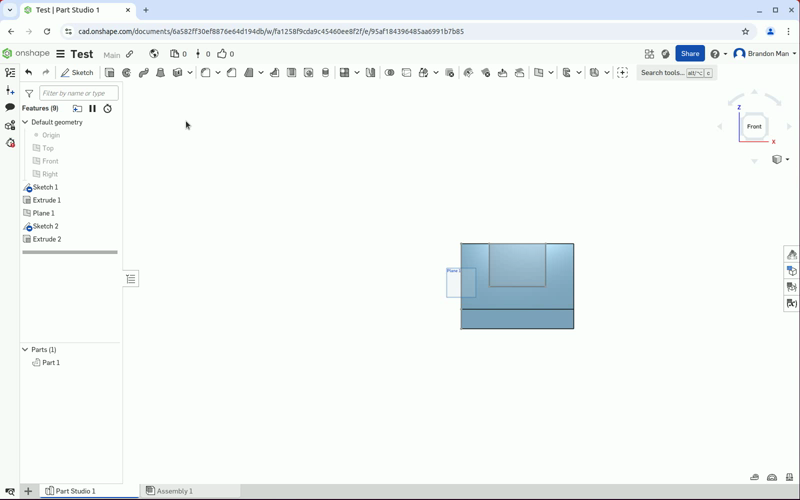
key(shift+7)
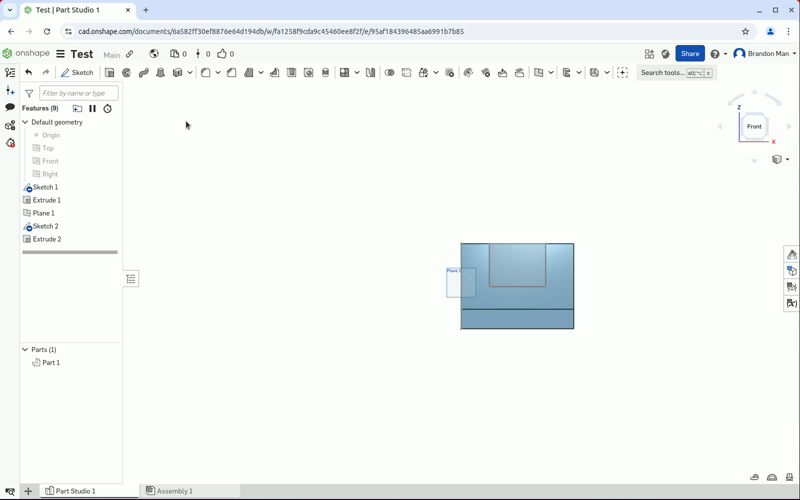
key(left, 2)
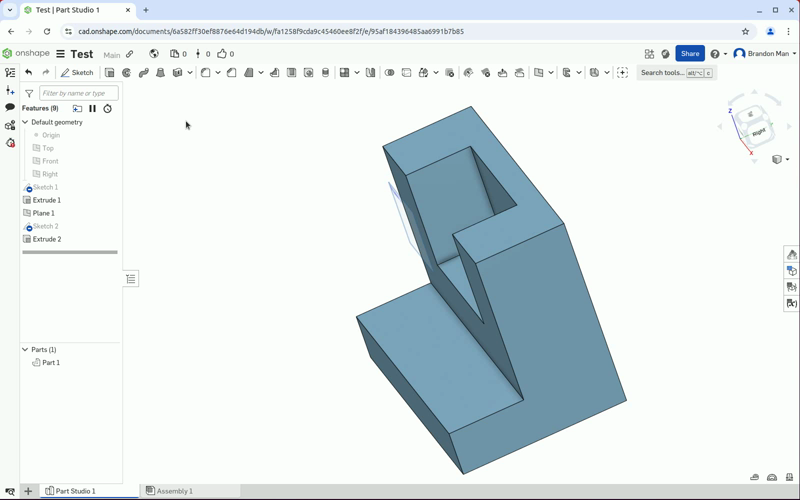
key(down, 2)
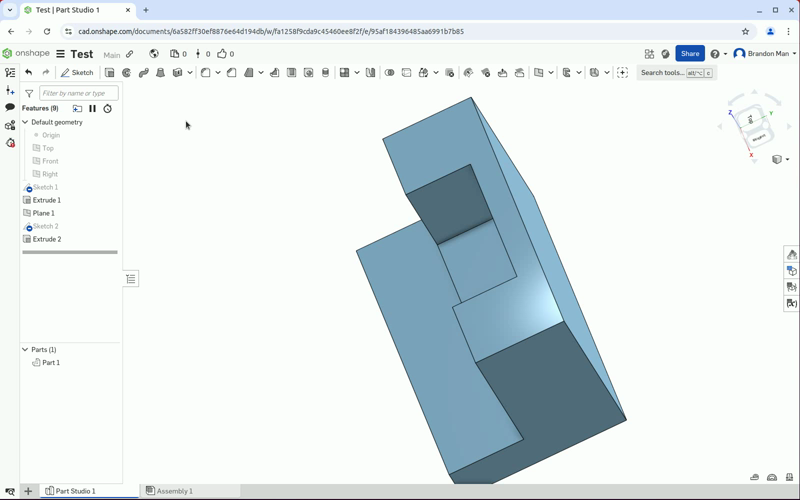
key(up, 2)
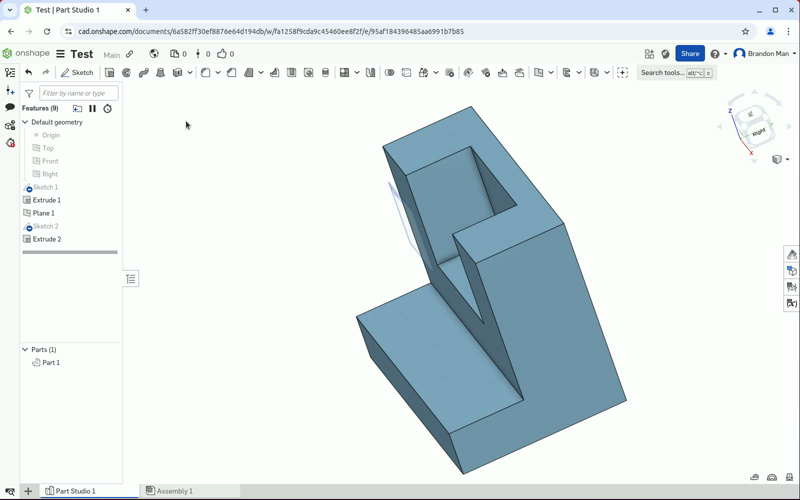
key(right, 2)
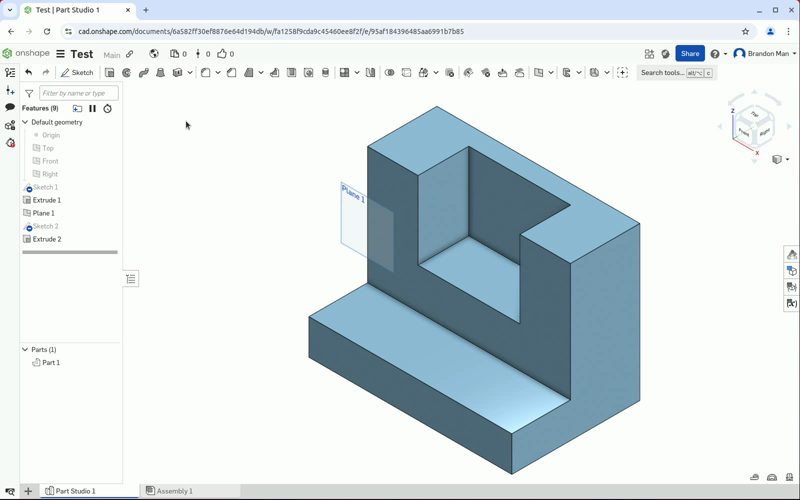
mouse_move(73, 189)
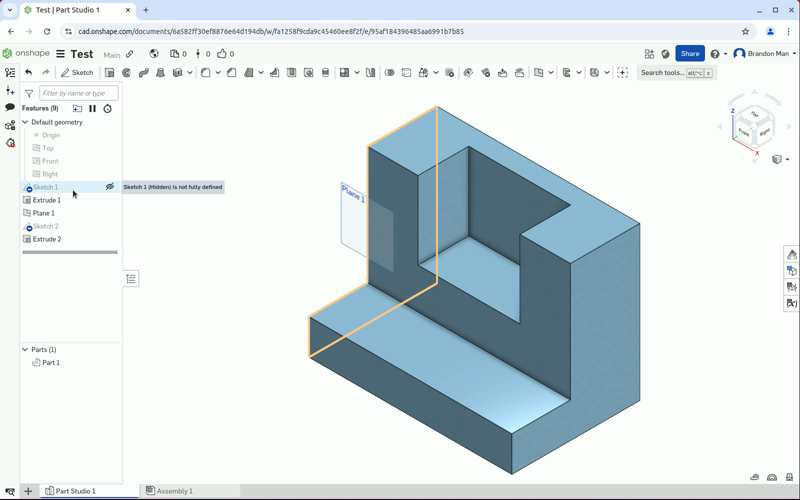
click(73, 189)